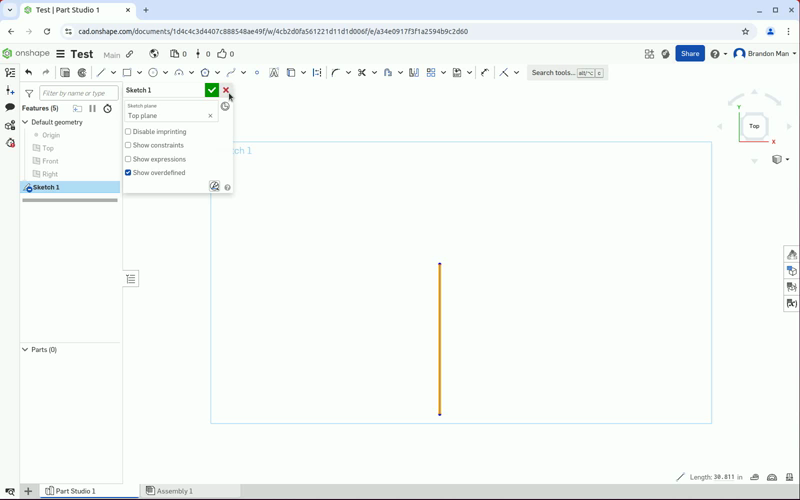
key(shift+h)
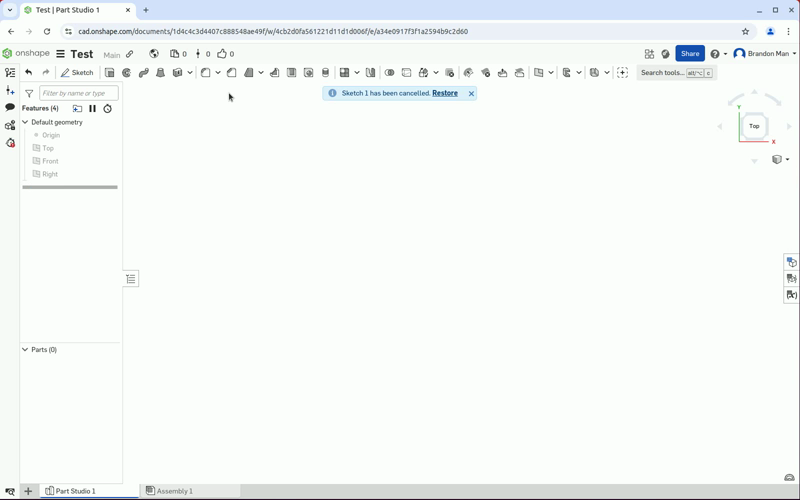
mouse_move(73, 352)
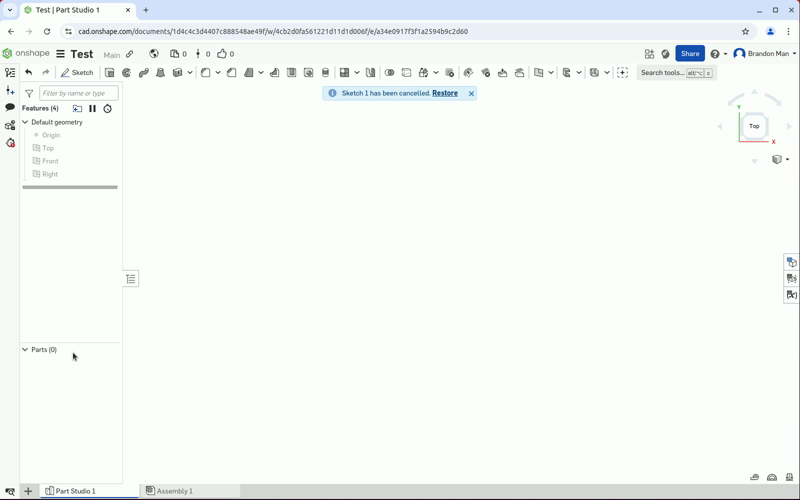
key(y)
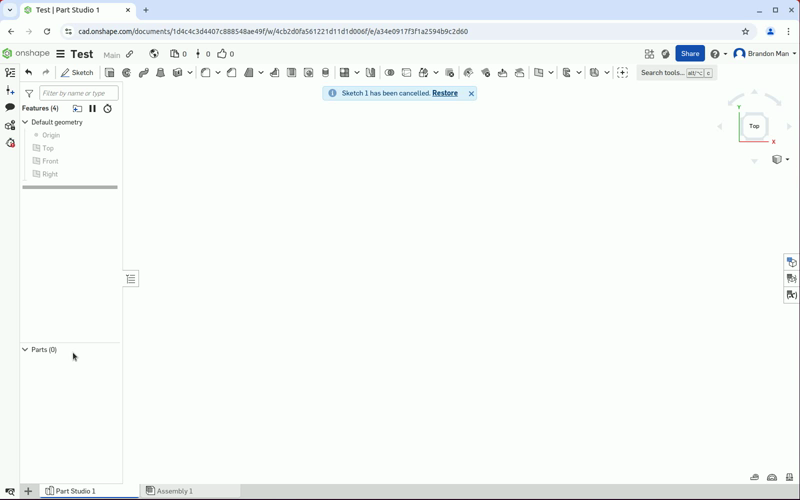
key(shift+p)
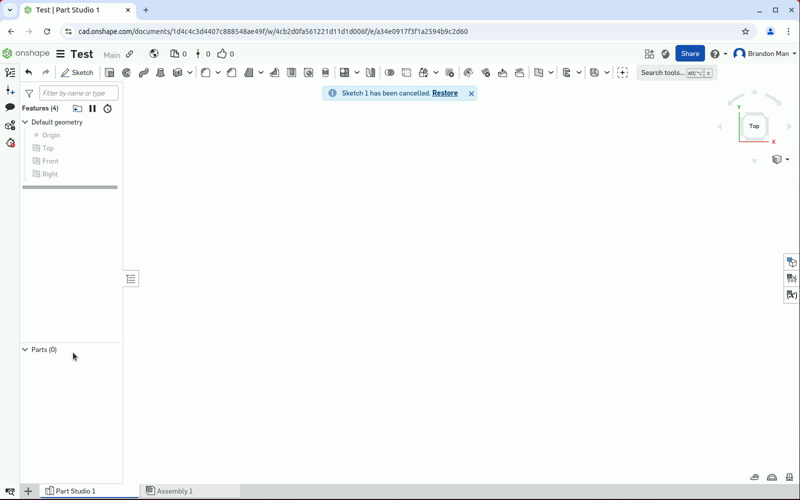
key(space)
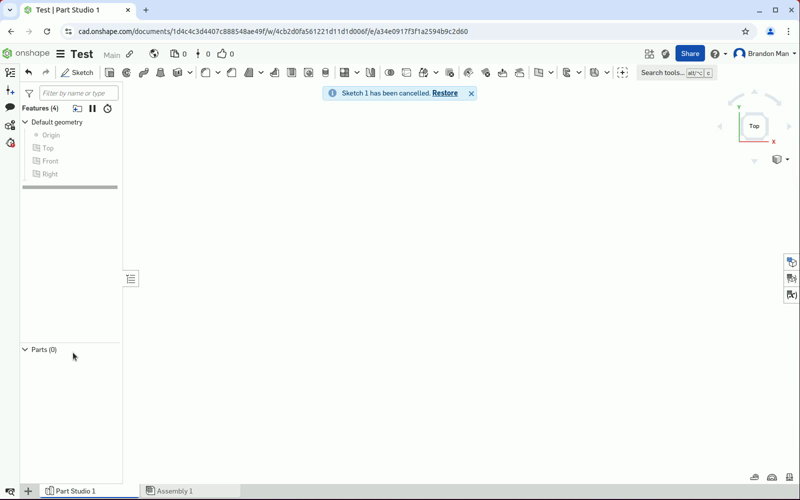
key_down(shift)
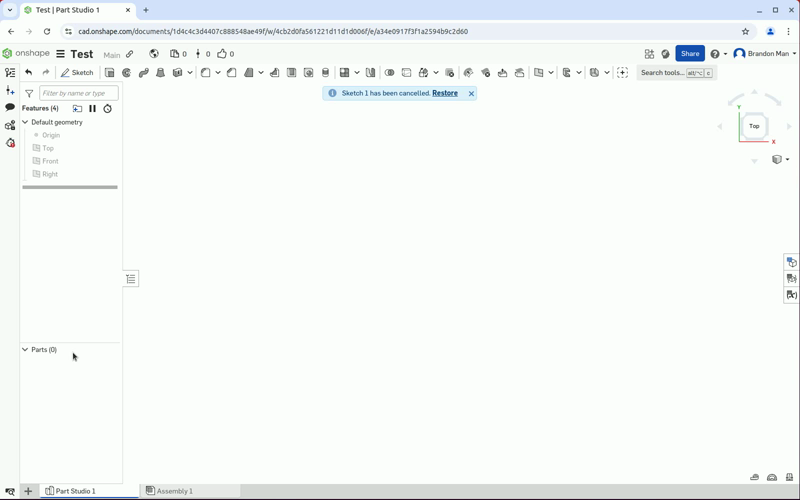
key(up)
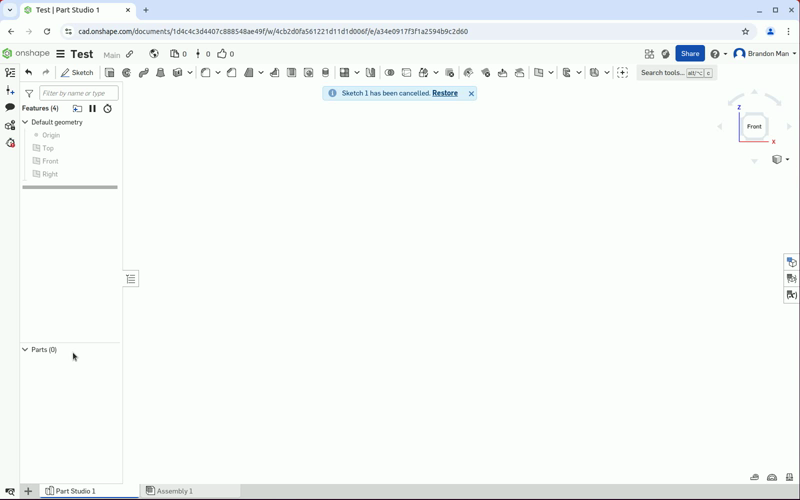
key_up(shift)
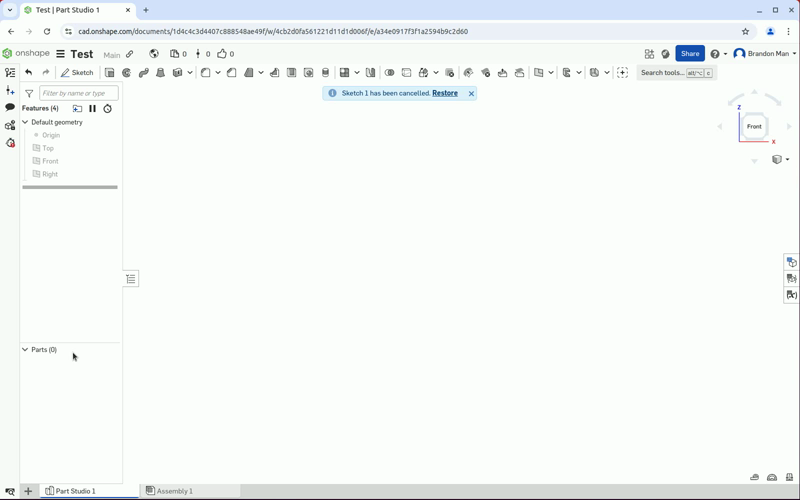
mouse_move(73, 352)
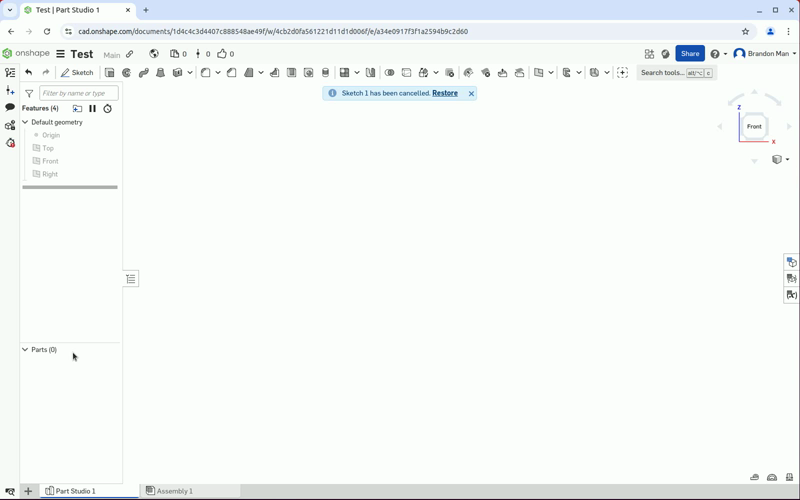
key(shift+y)
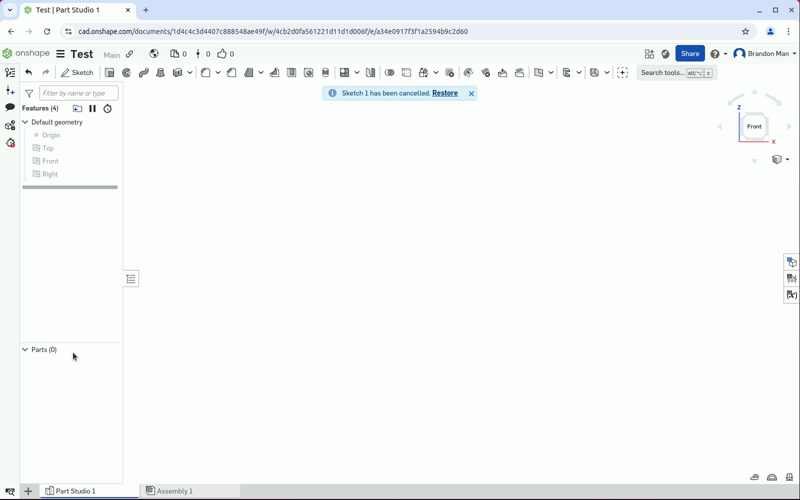
key(shift+s)
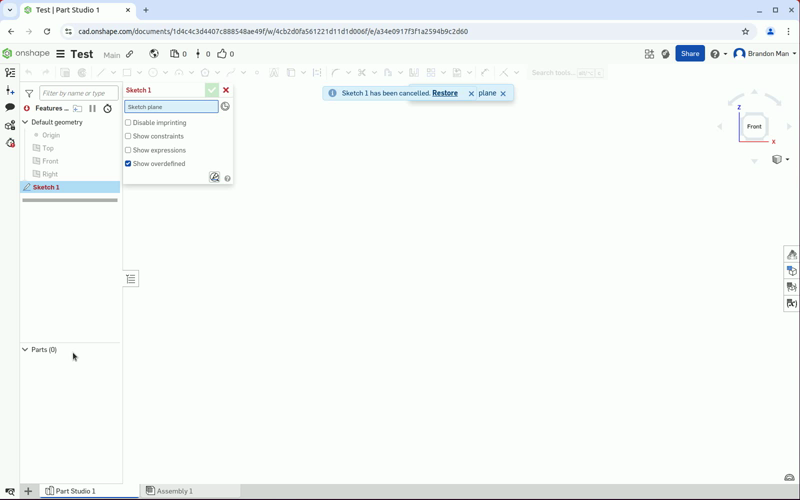
mouse_move(73, 163)
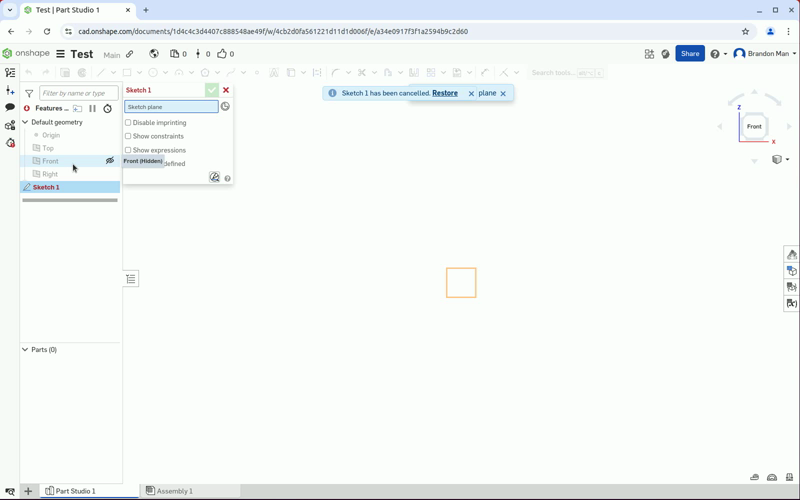
click(73, 163)
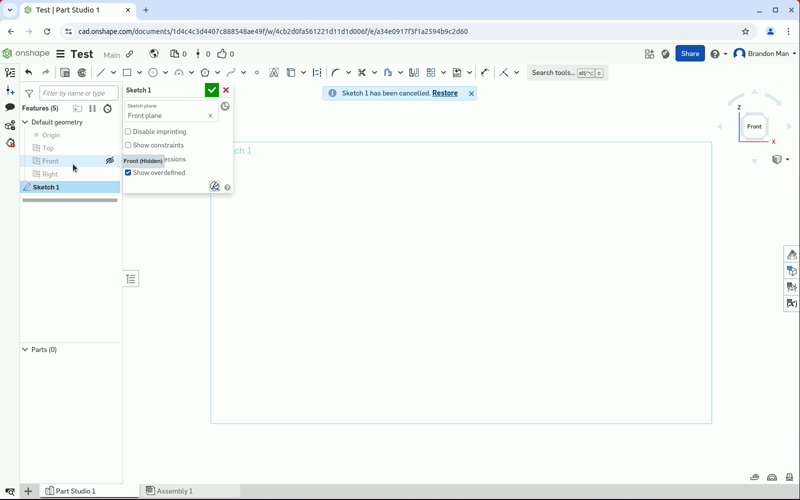
mouse_move(73, 352)
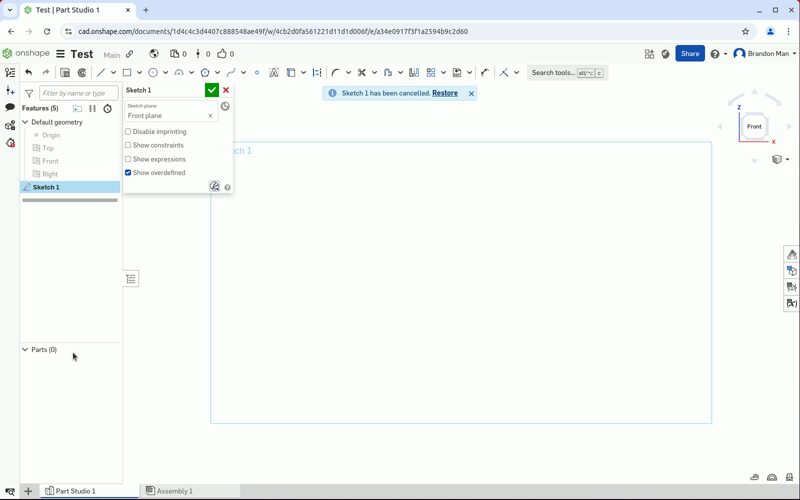
key(y)
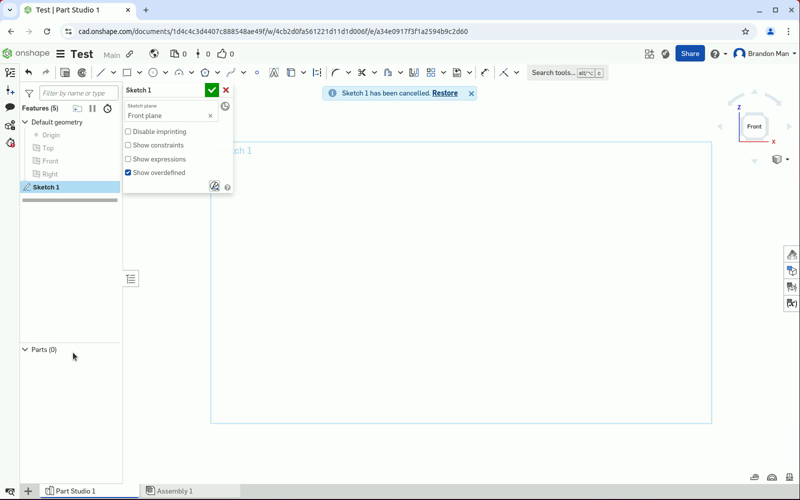
key(l)
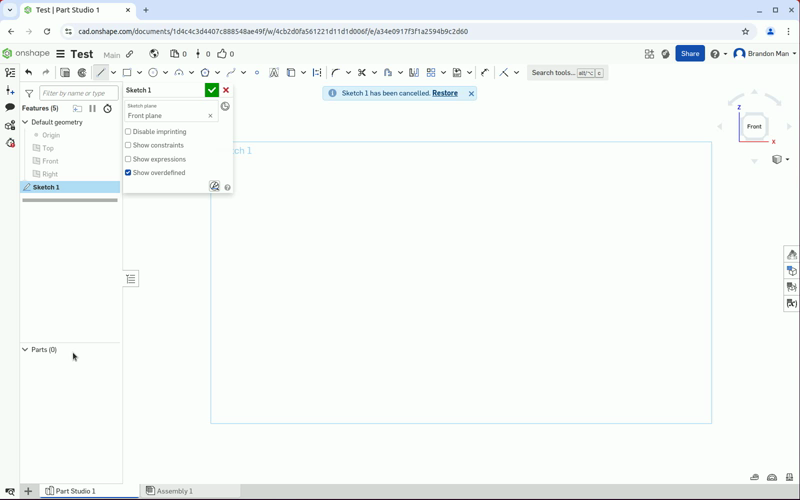
key_down(shift)
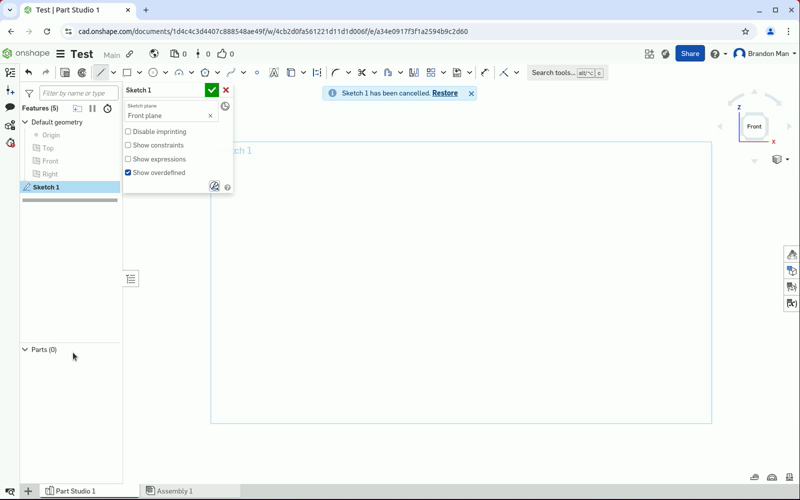
mouse_move(366, 366)
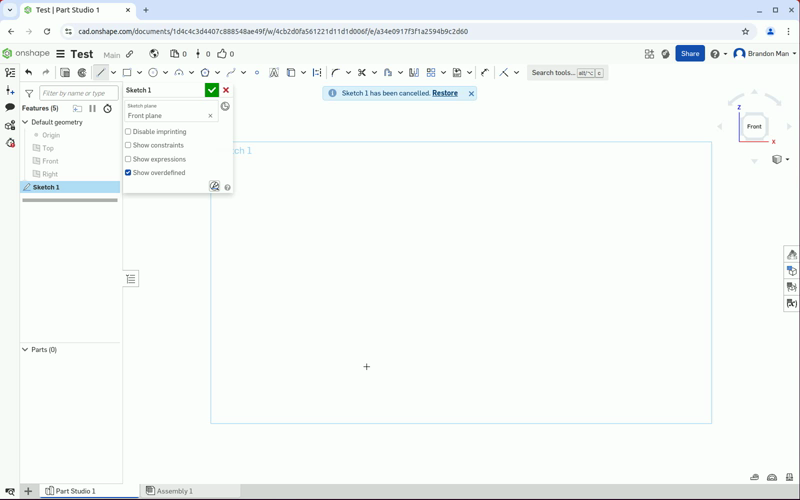
click(366, 366)
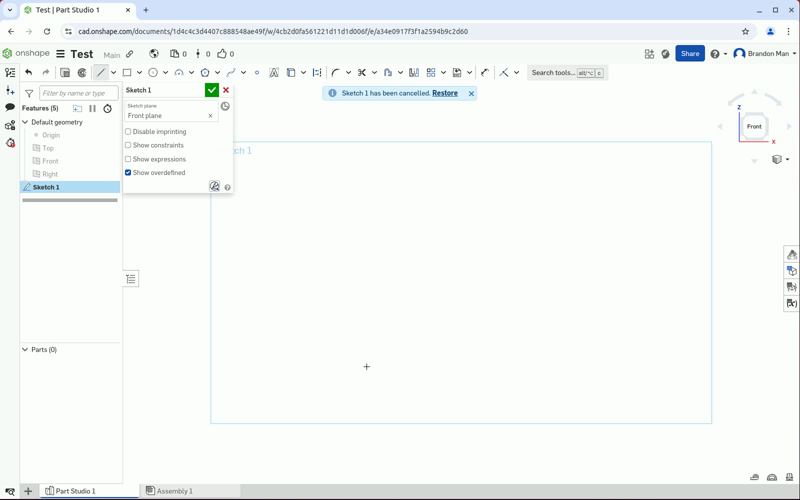
key_up(shift)
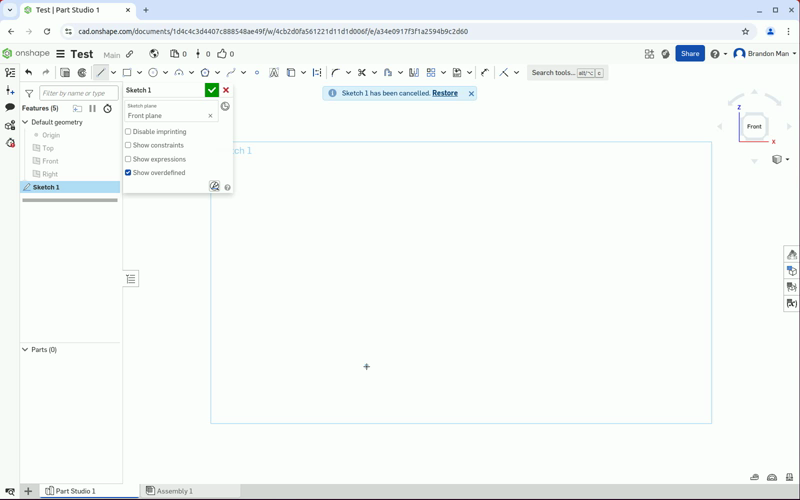
key_down(shift)
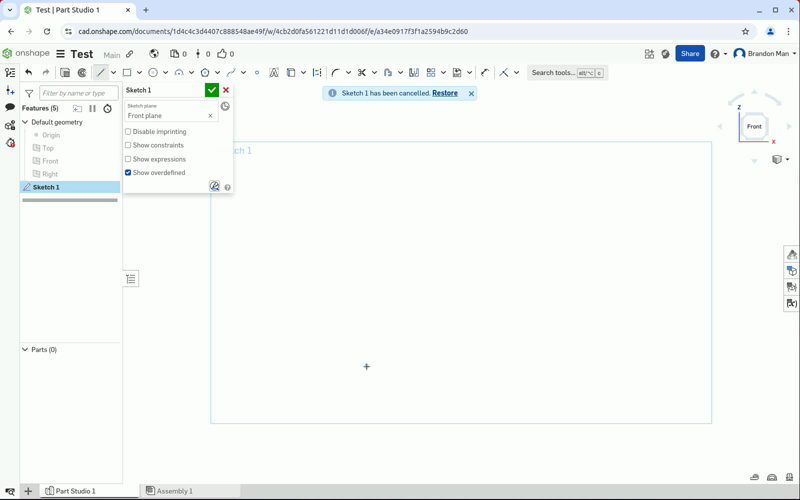
mouse_move(572, 366)
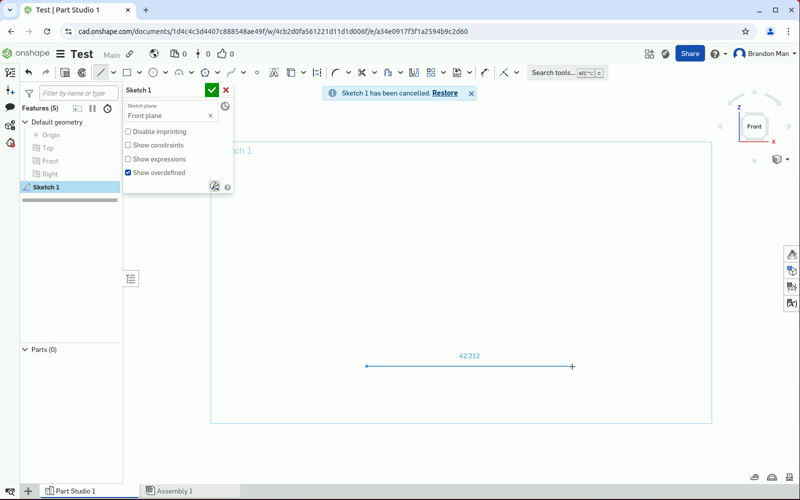
click(572, 366)
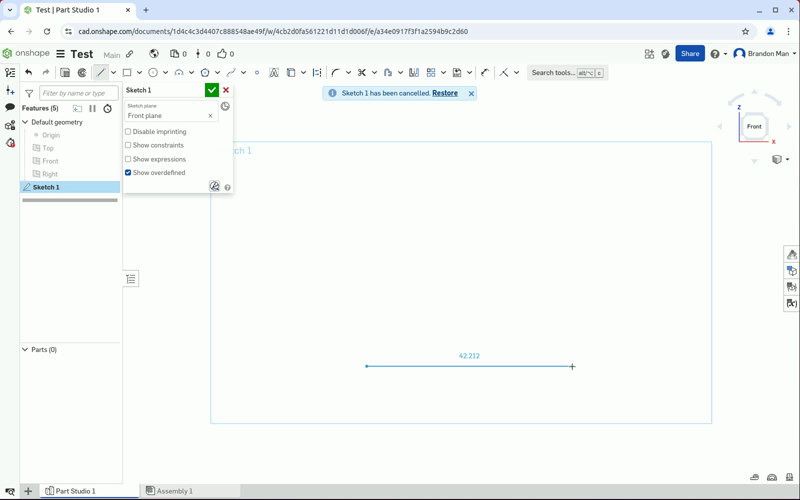
key_up(shift)
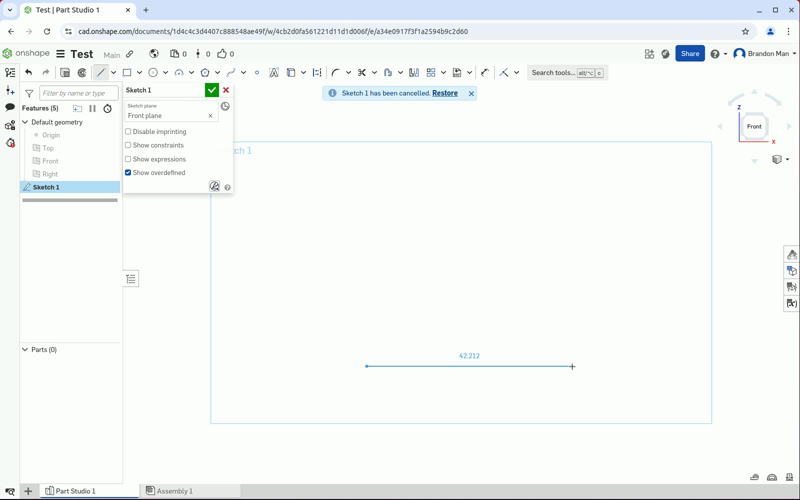
key_down(shift)
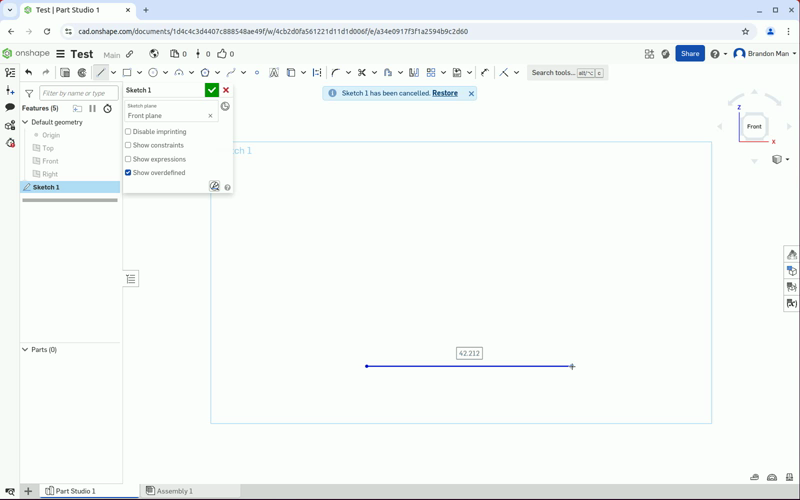
mouse_move(572, 262)
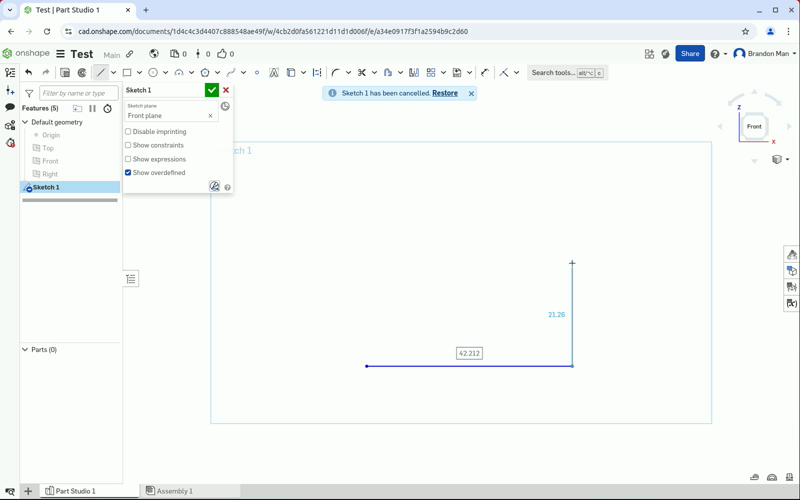
click(572, 262)
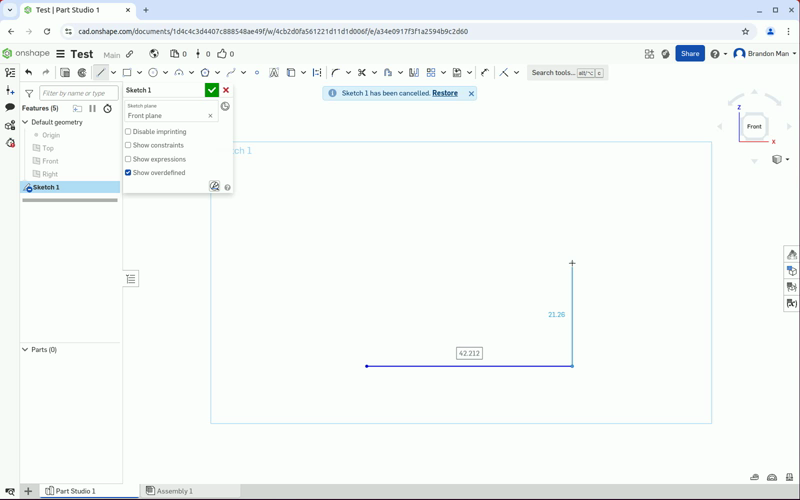
key_up(shift)
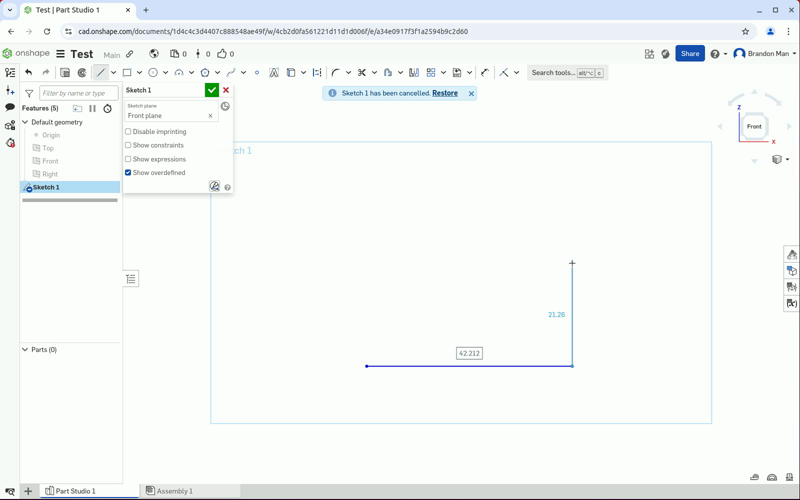
key_down(shift)
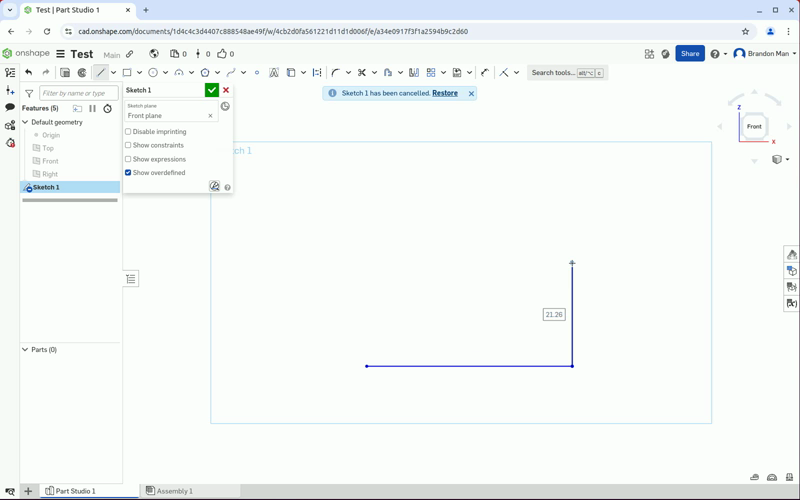
mouse_move(366, 262)
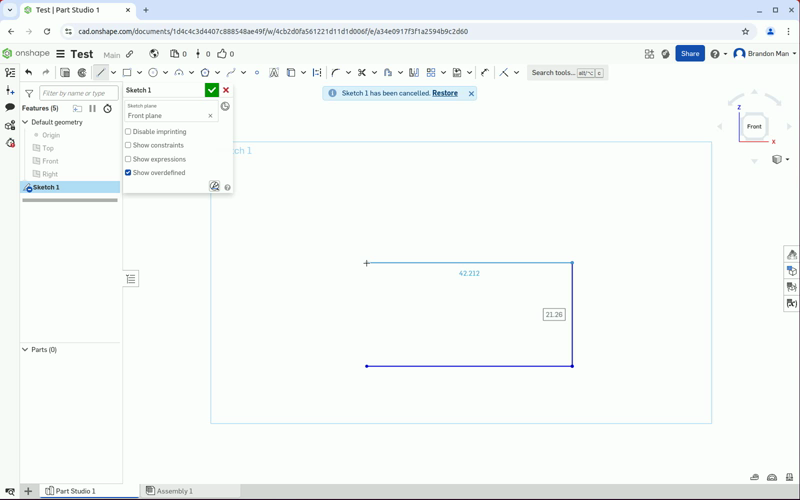
click(366, 262)
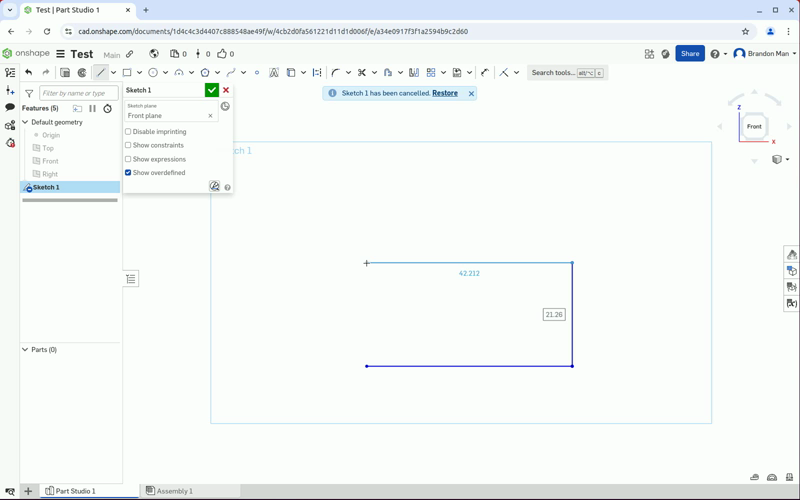
key_up(shift)
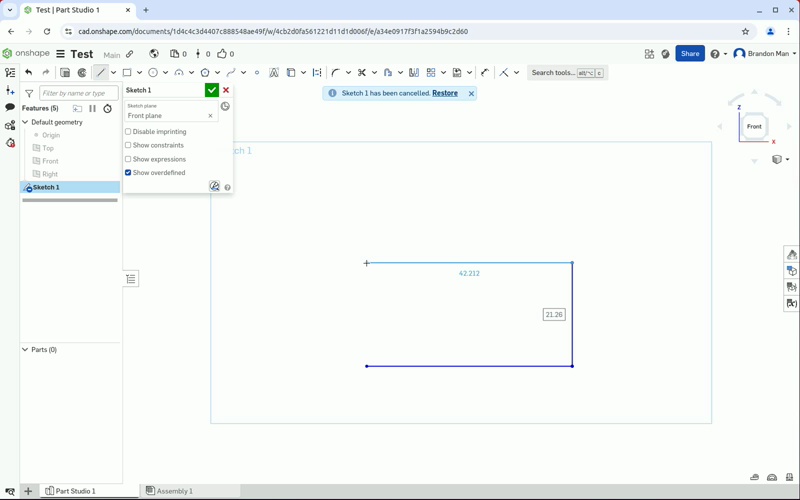
key_down(shift)
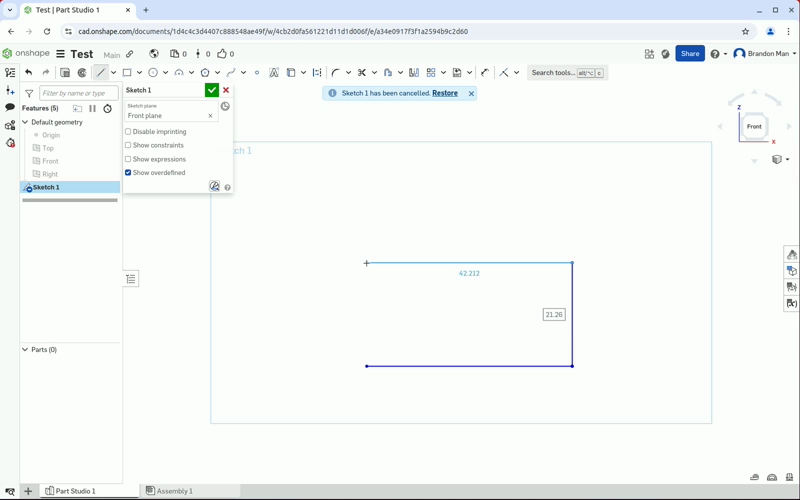
mouse_move(366, 366)
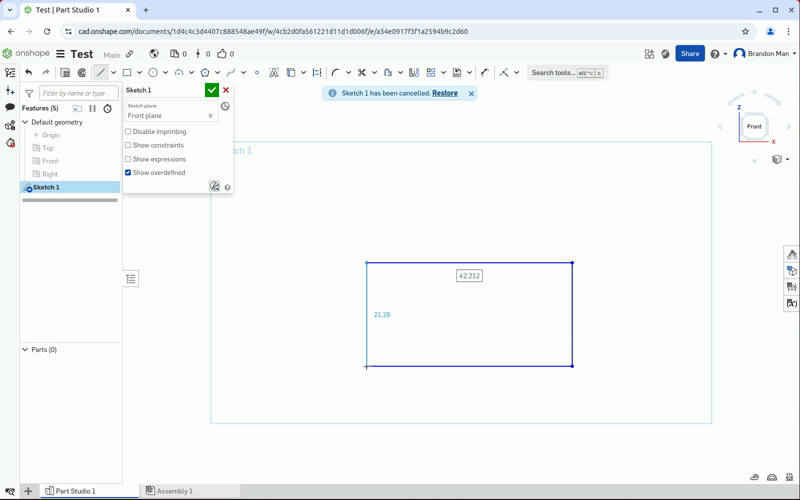
key_up(shift)
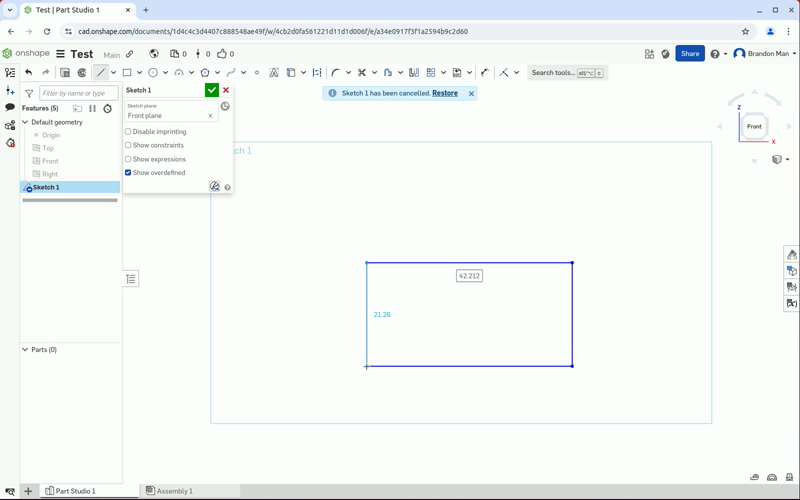
click(366, 366)
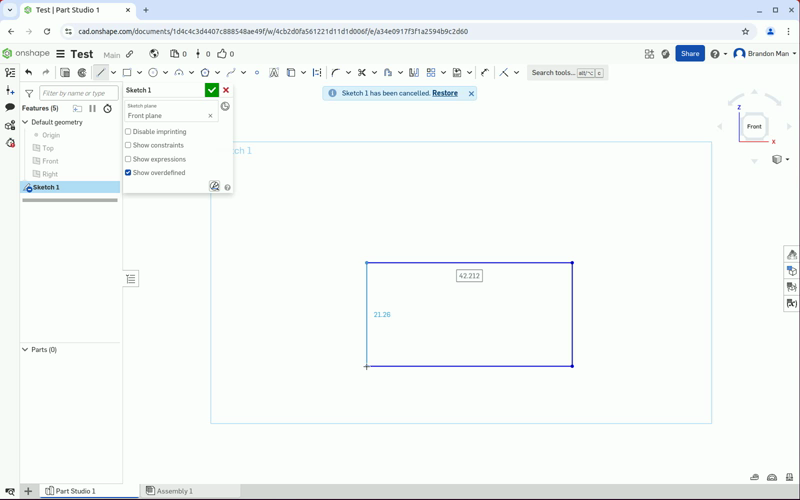
key(esc)
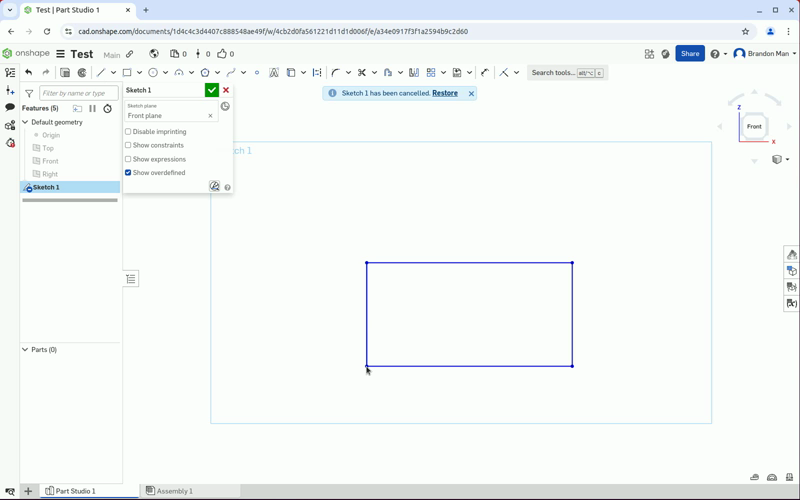
mouse_move(412, 280)
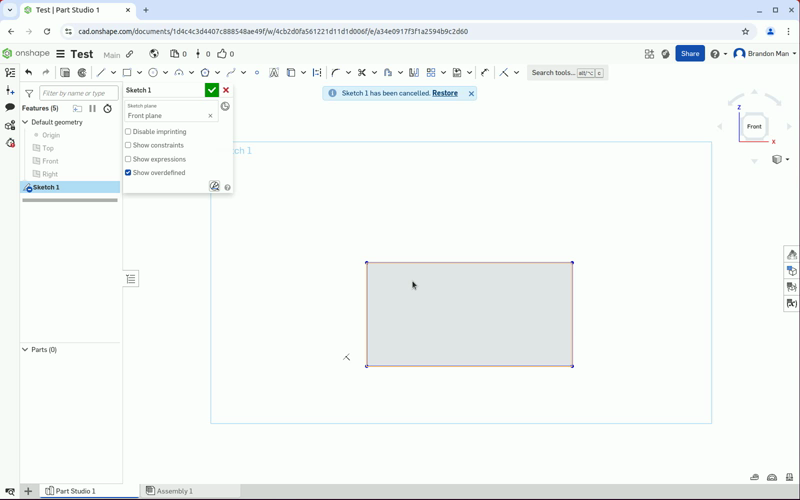
click(412, 280)
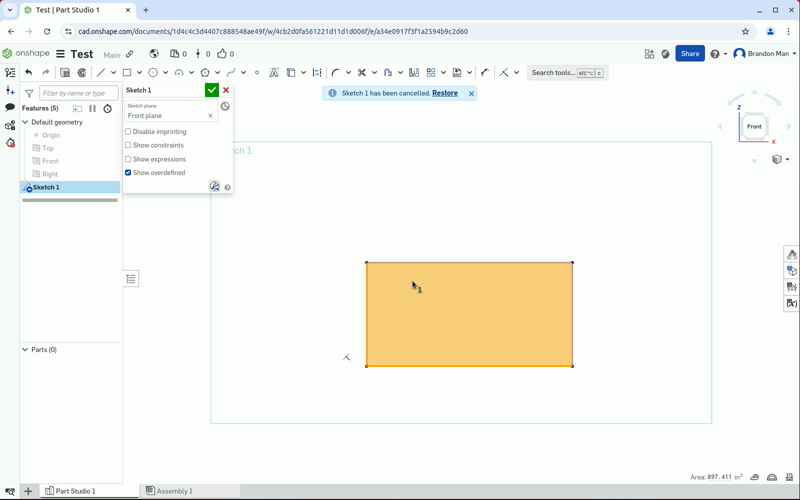
mouse_move(73, 352)
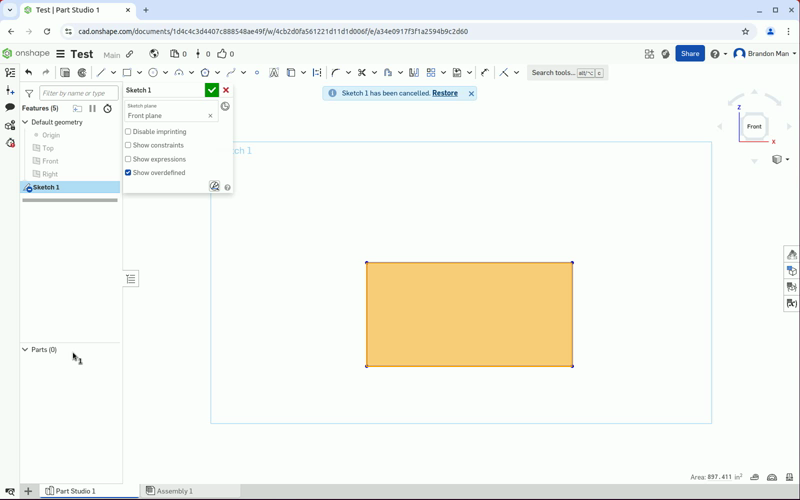
key(shift+y)
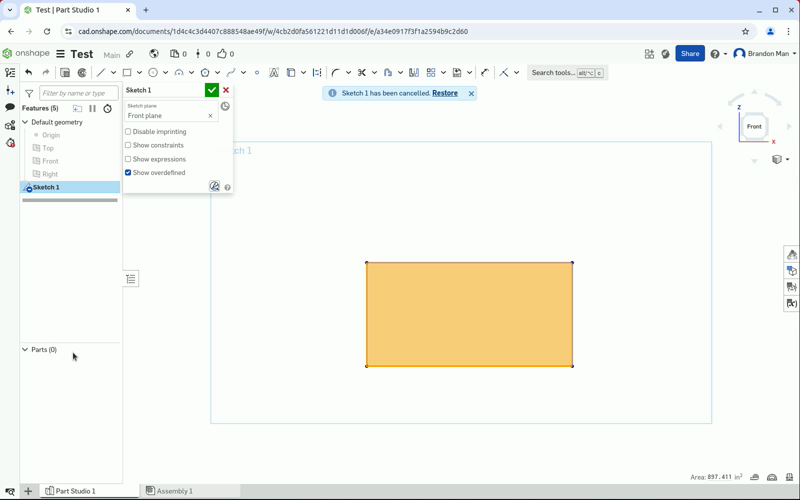
key(shift+e)
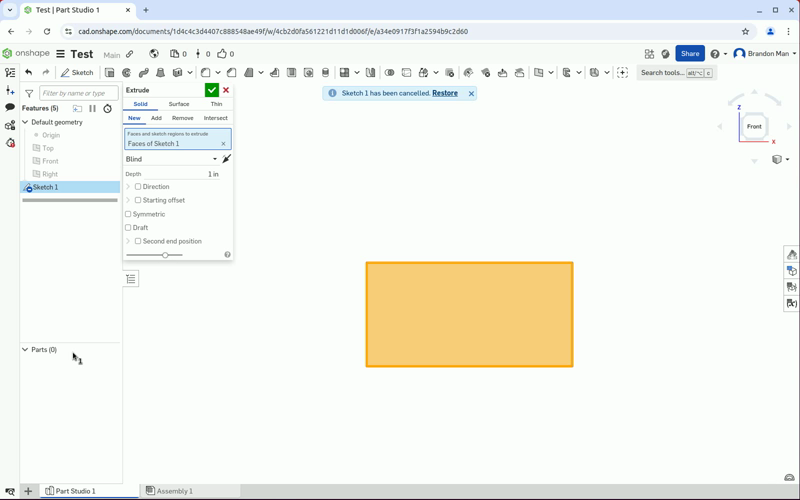
mouse_move(143, 106)
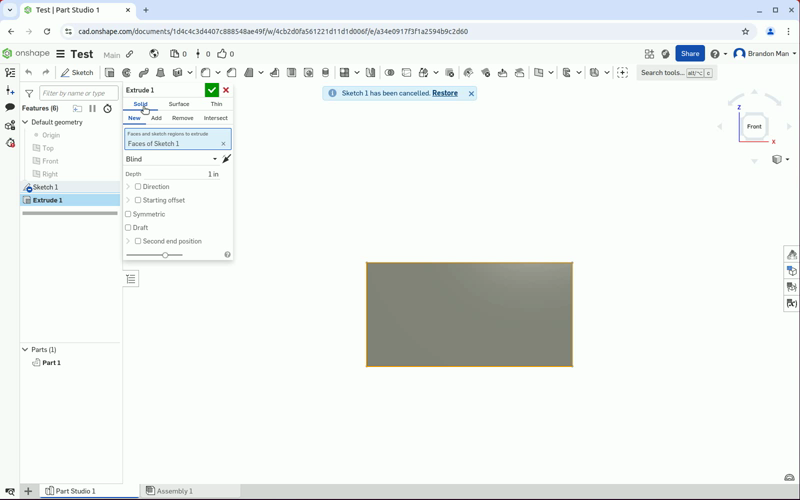
click(143, 106)
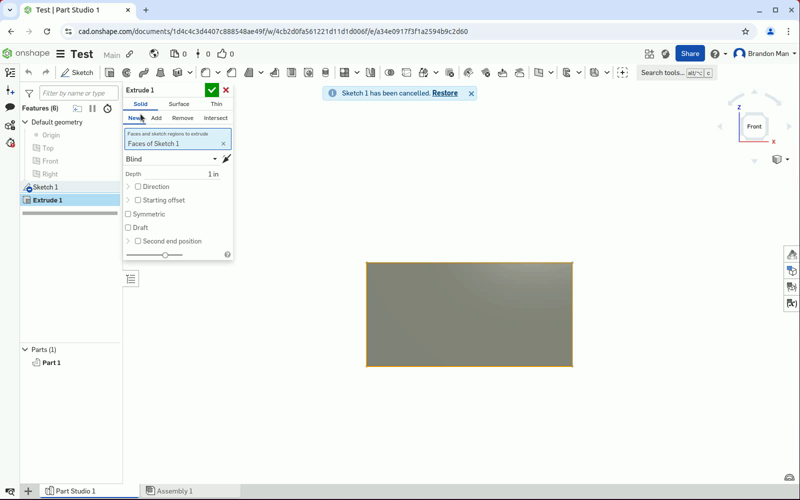
mouse_move(137, 120)
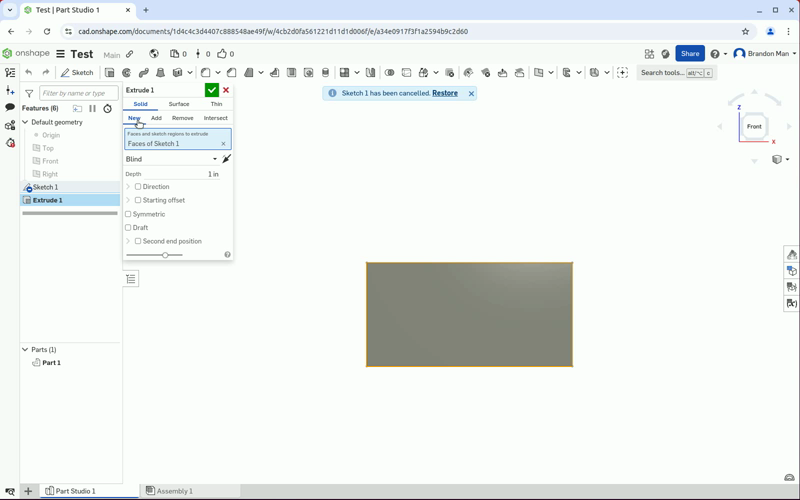
click(137, 120)
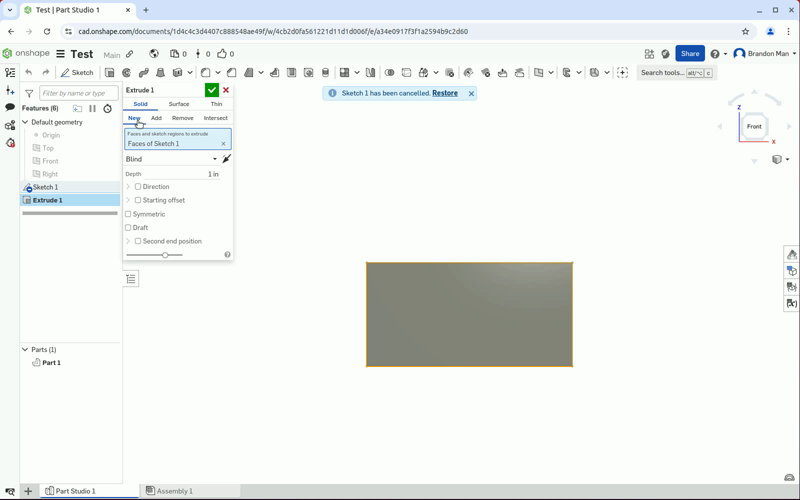
key(tab, 4)
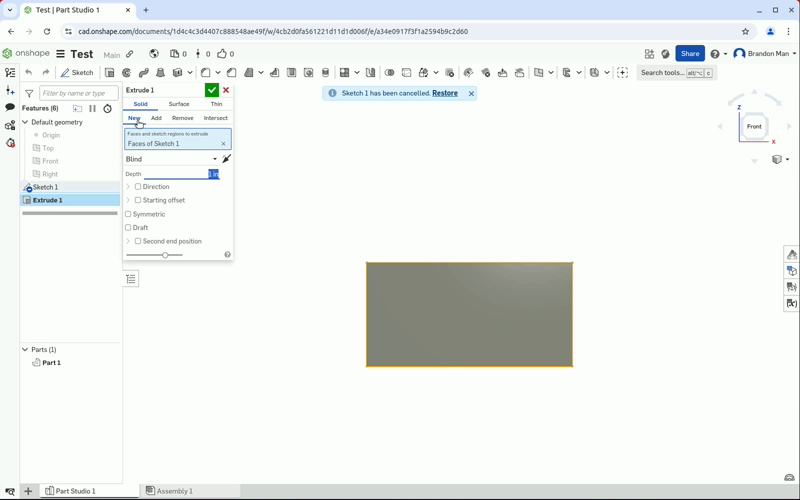
text(12.758)
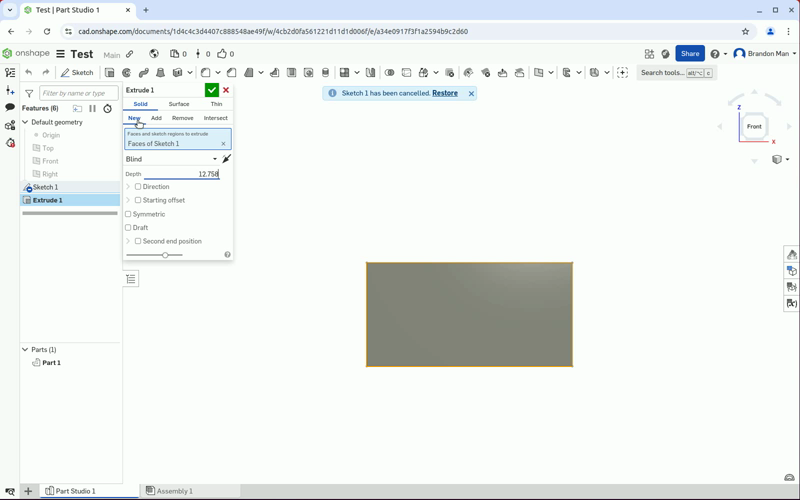
key(enter)
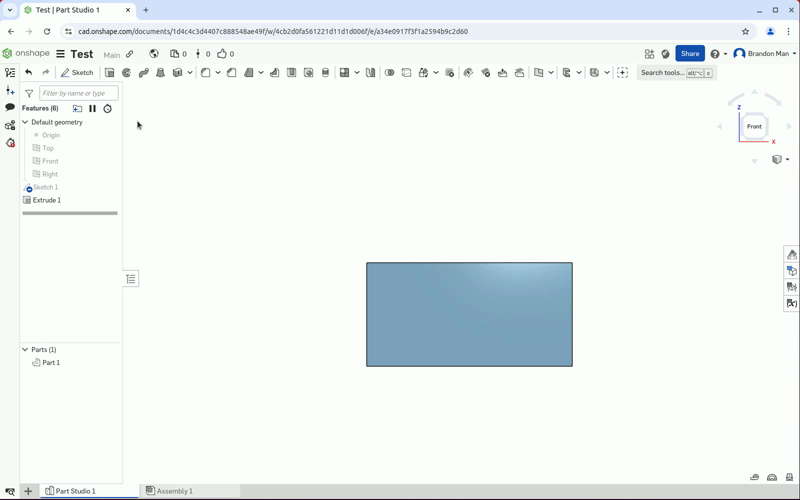
key(shift+h)
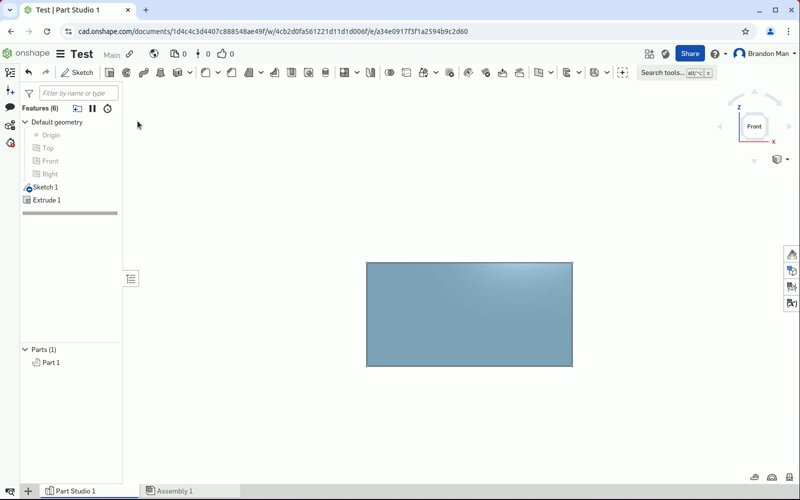
key(shift+h)
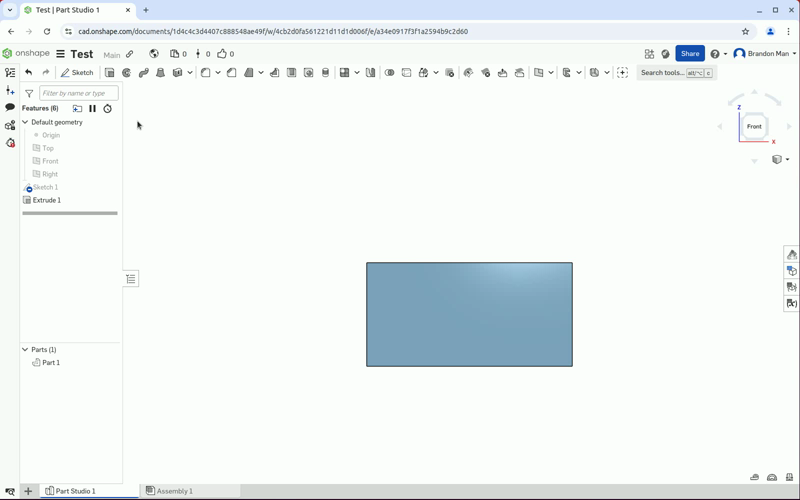
mouse_move(73, 189)
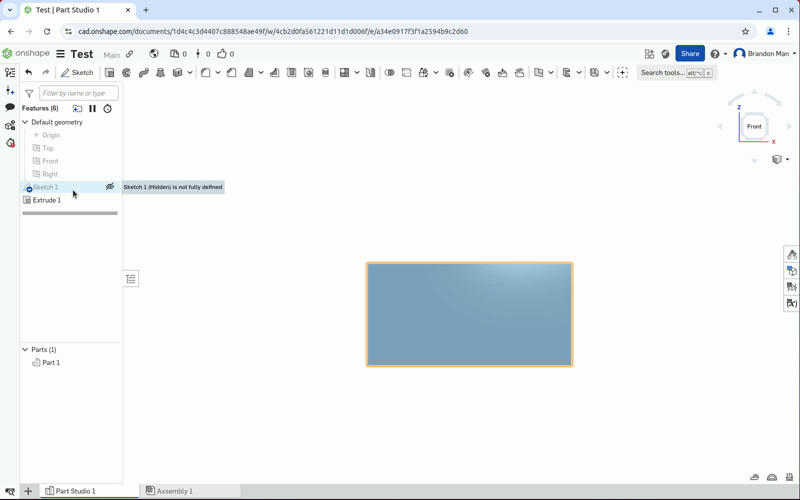
click(73, 189)
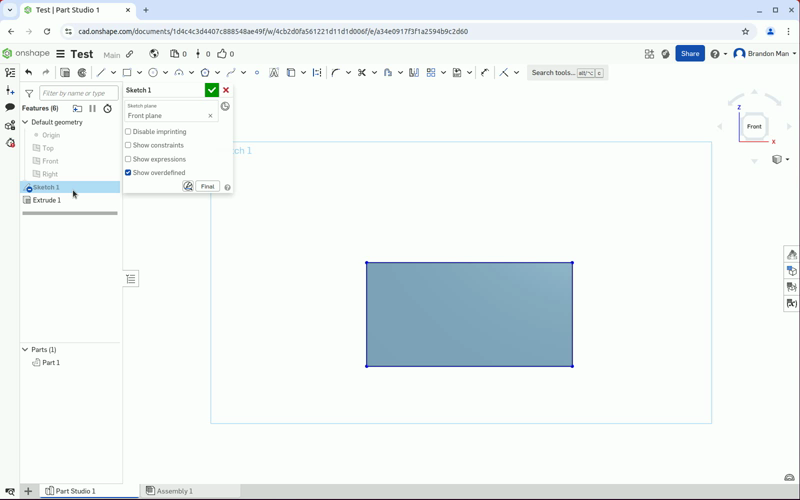
mouse_move(229, 92)
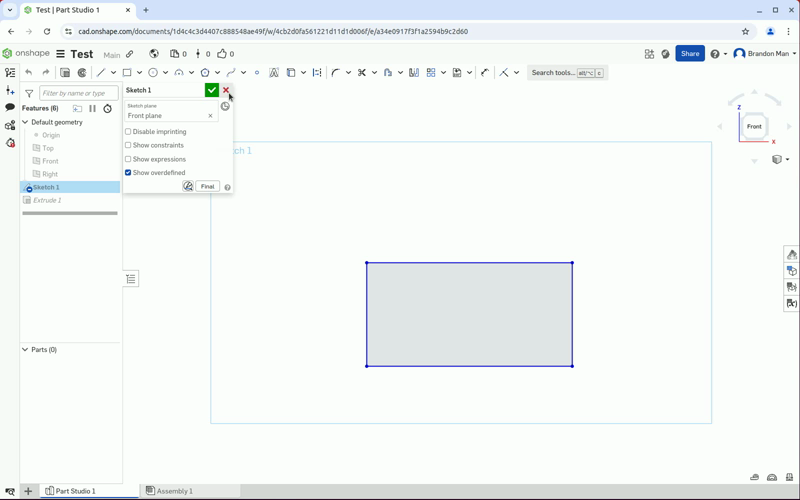
click(229, 92)
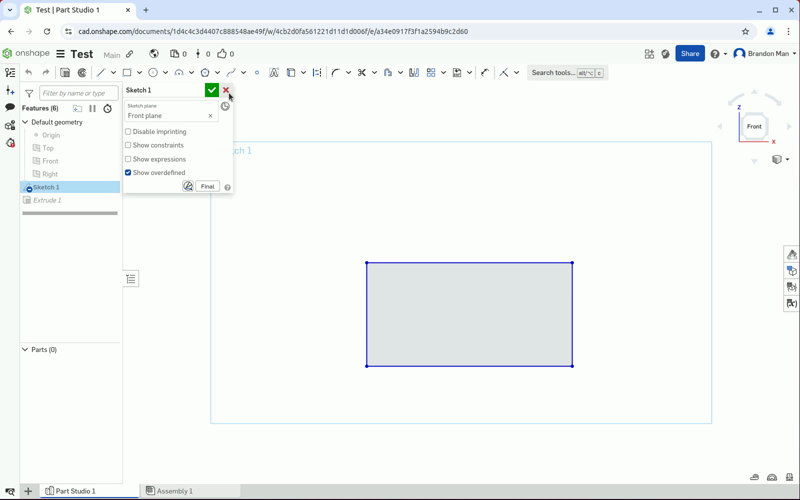
key(shift+s)
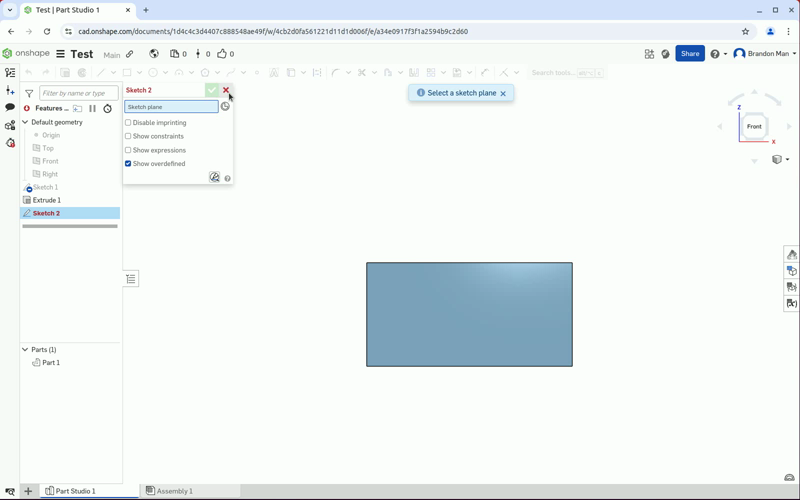
mouse_move(73, 163)
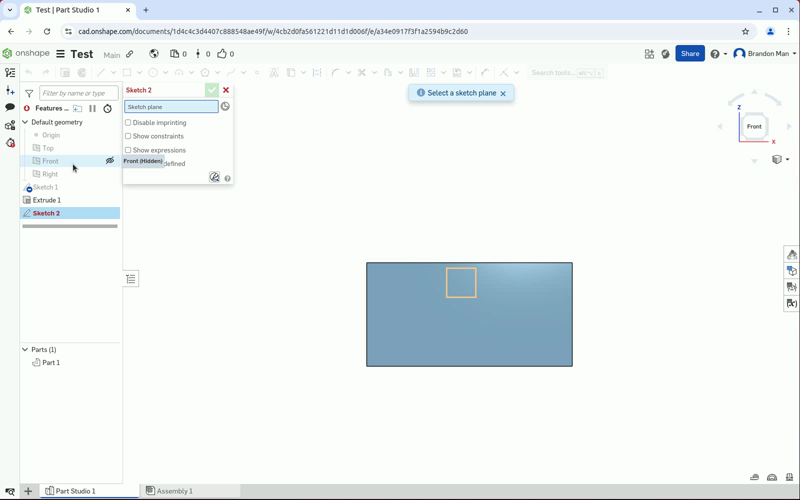
click(73, 163)
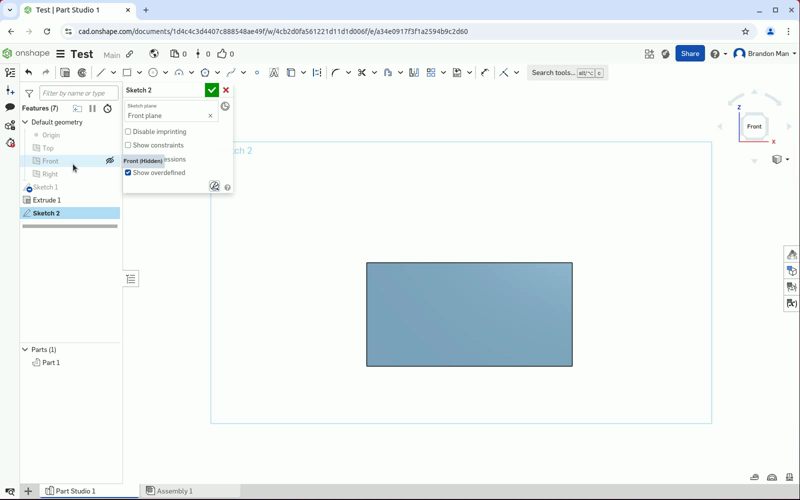
mouse_move(73, 352)
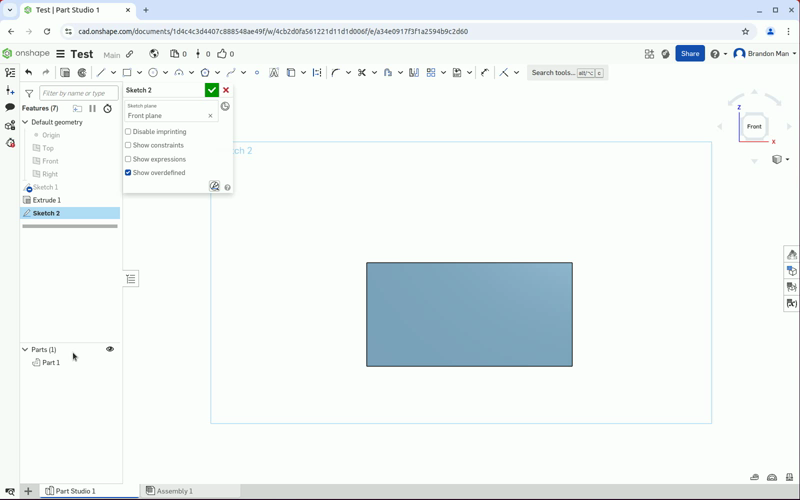
key(y)
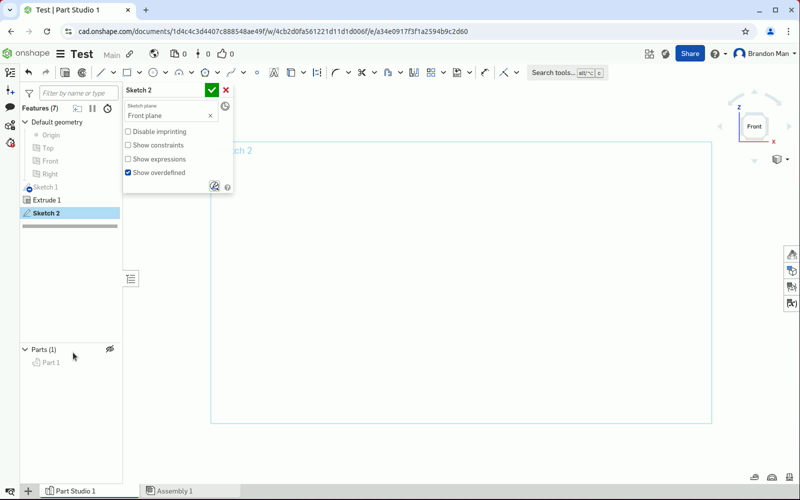
key(l)
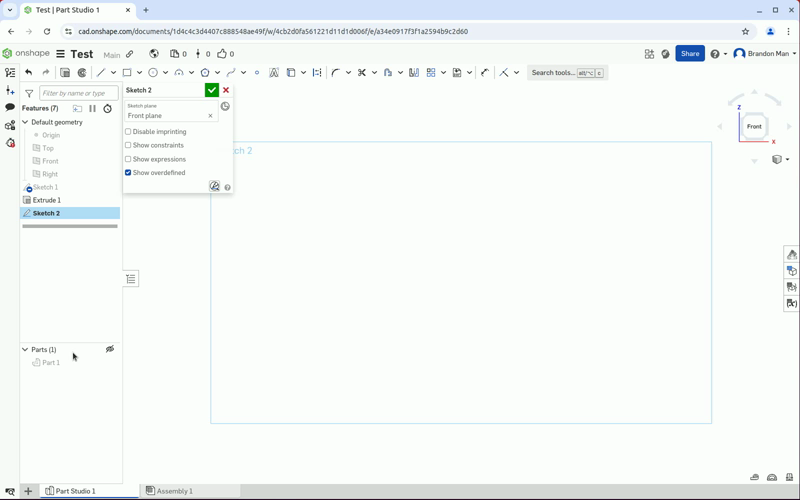
key_down(shift)
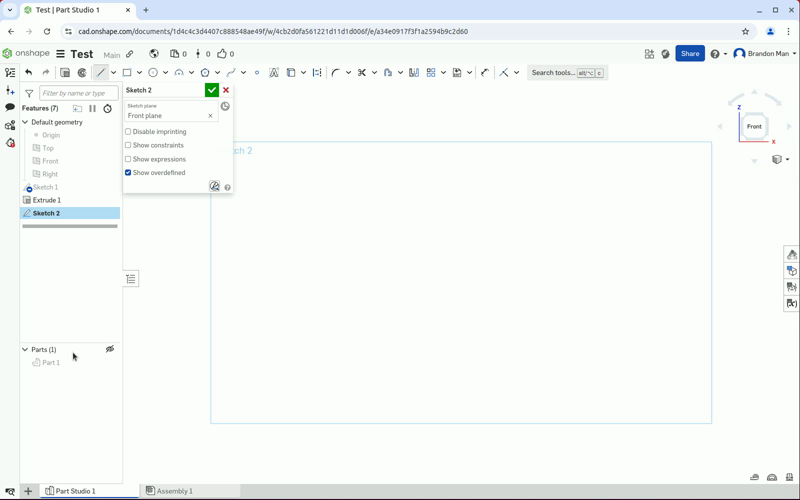
mouse_move(359, 304)
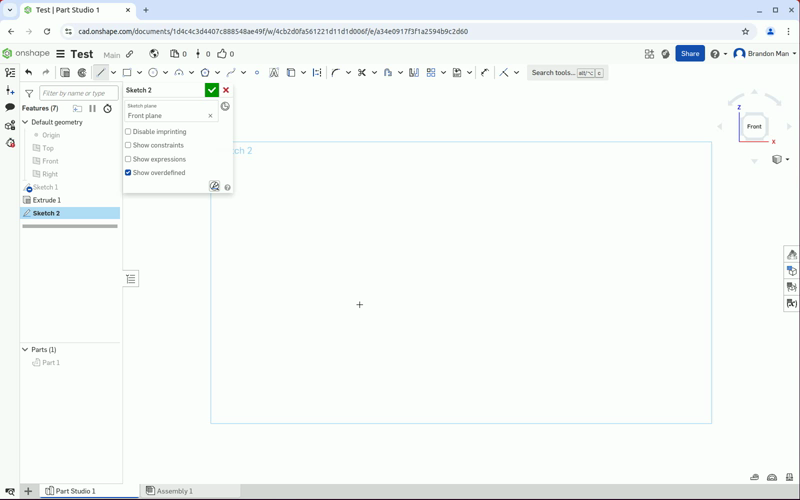
click(359, 304)
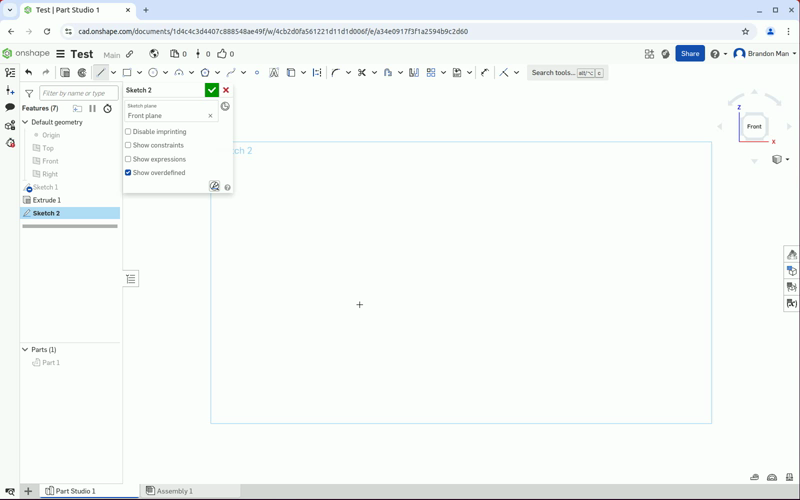
key_up(shift)
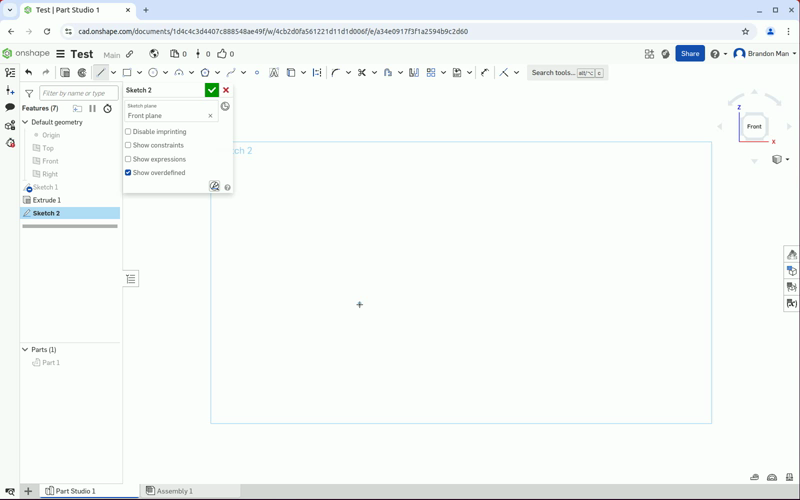
key_down(shift)
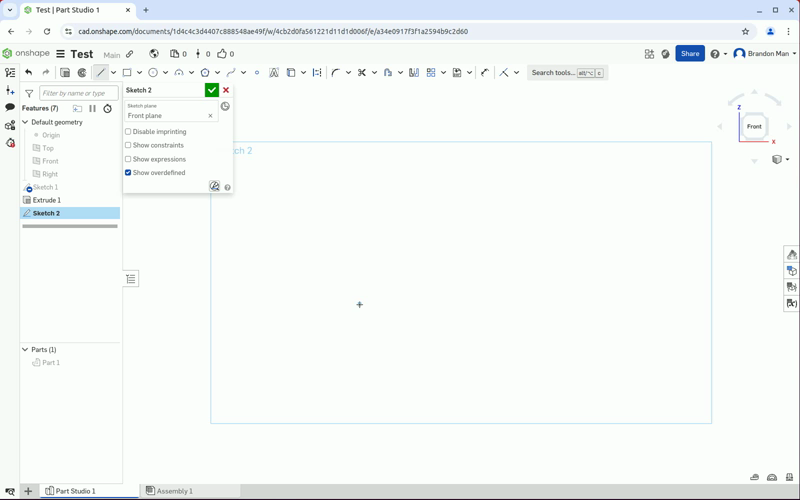
mouse_move(389, 304)
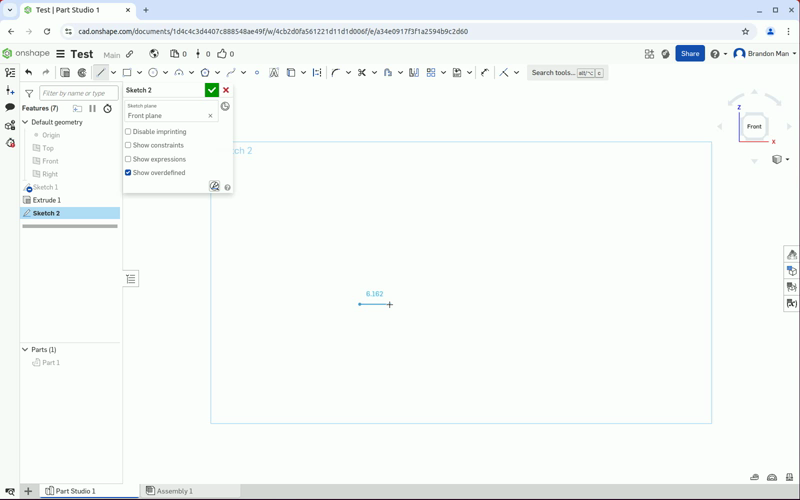
mouse_move(366, 304)
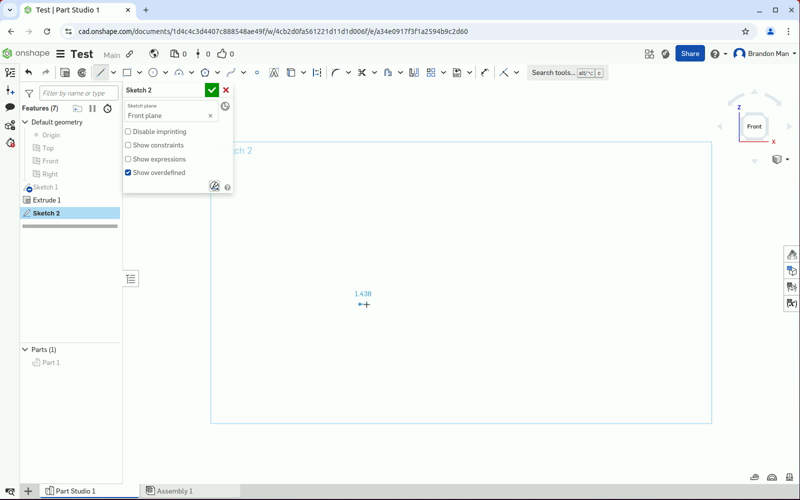
scroll(6)
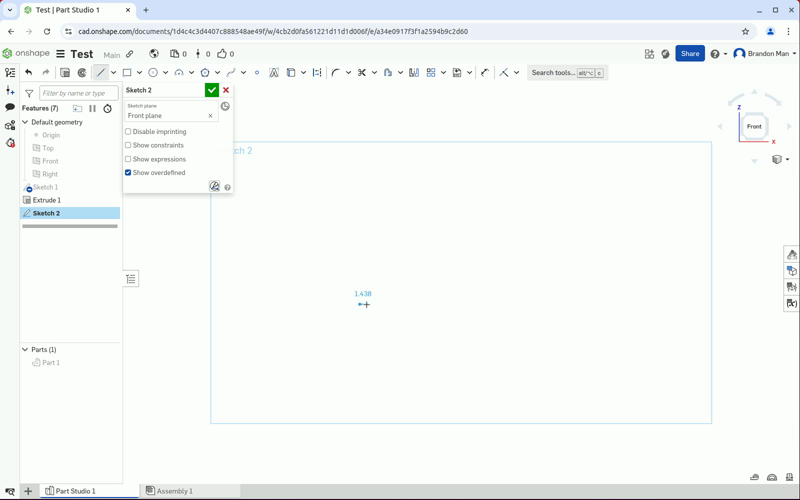
scroll(6)
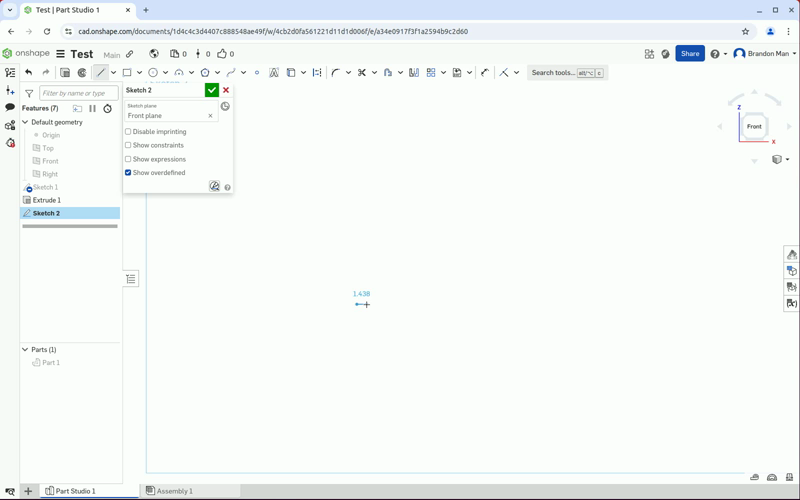
scroll(6)
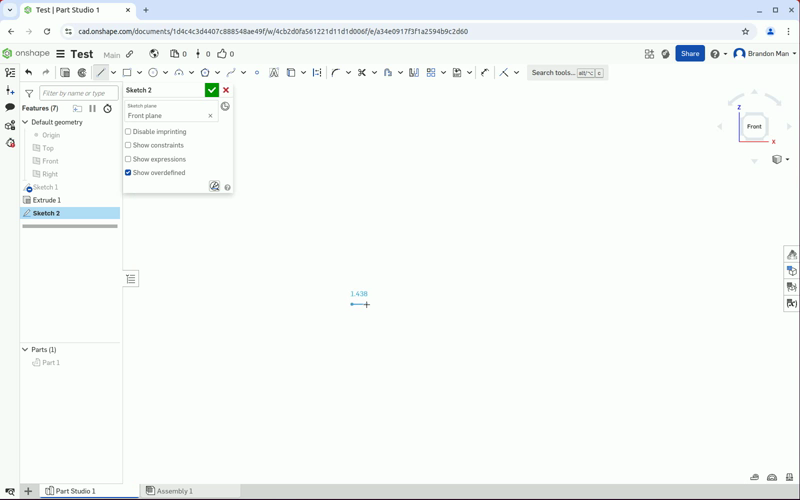
scroll(6)
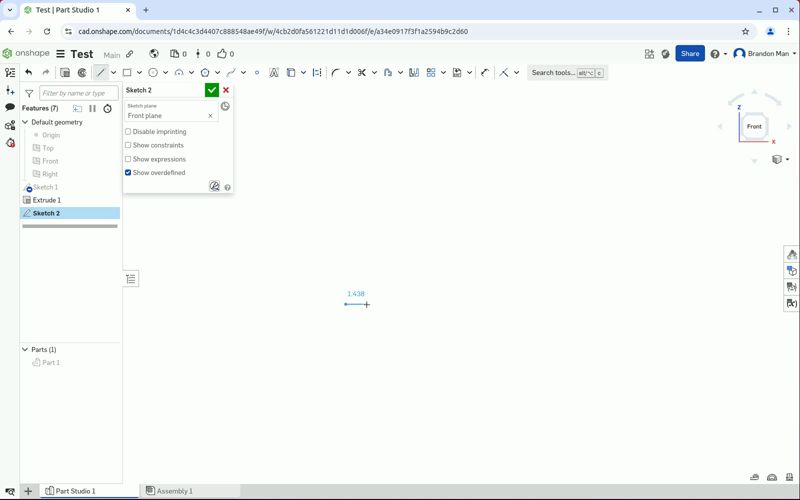
scroll(6)
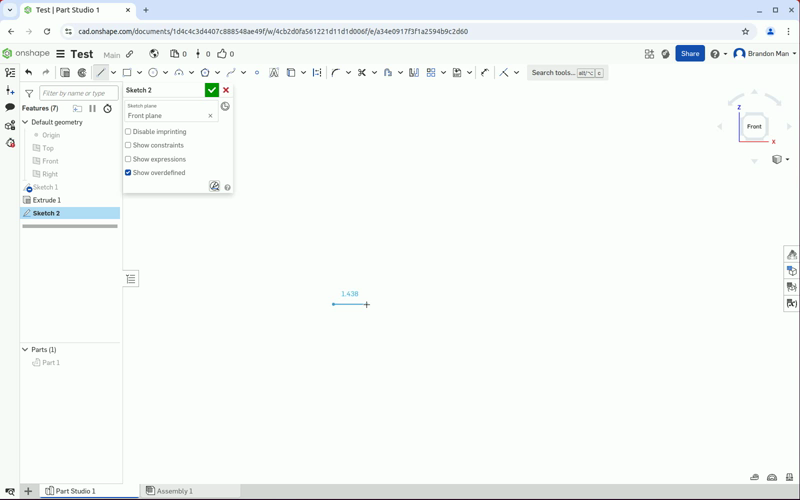
scroll(6)
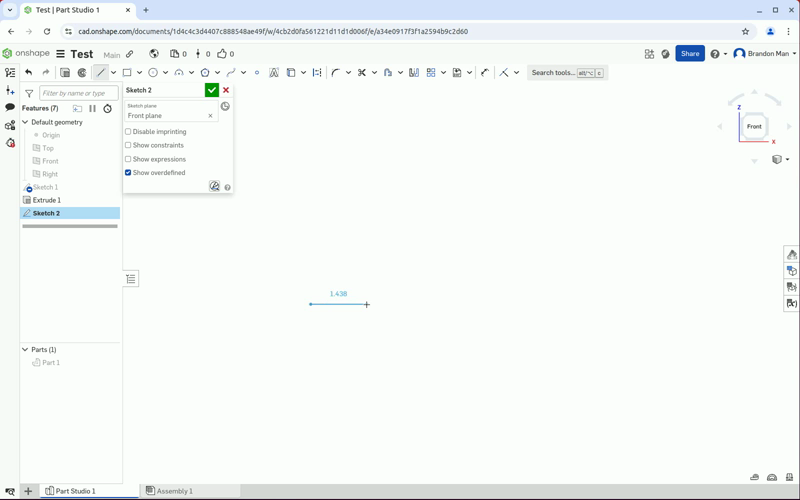
scroll(6)
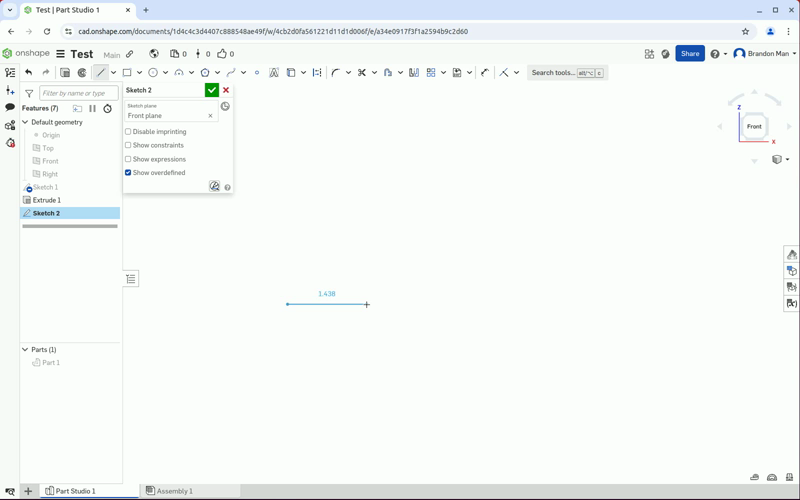
click(366, 304)
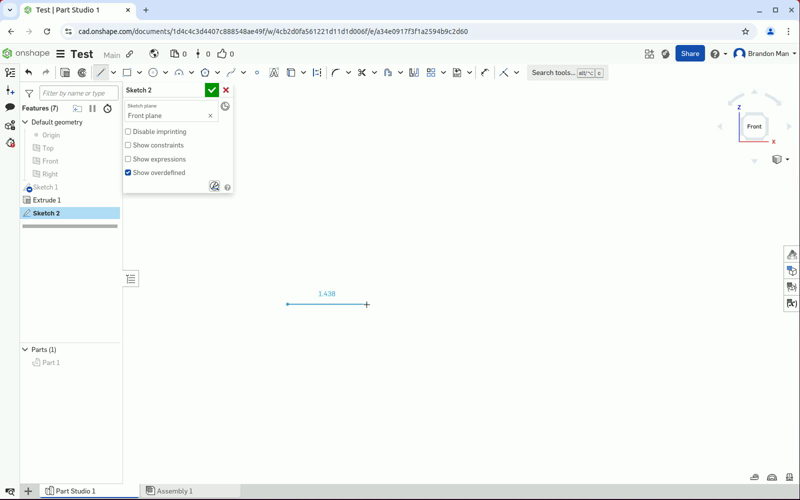
scroll(-6)
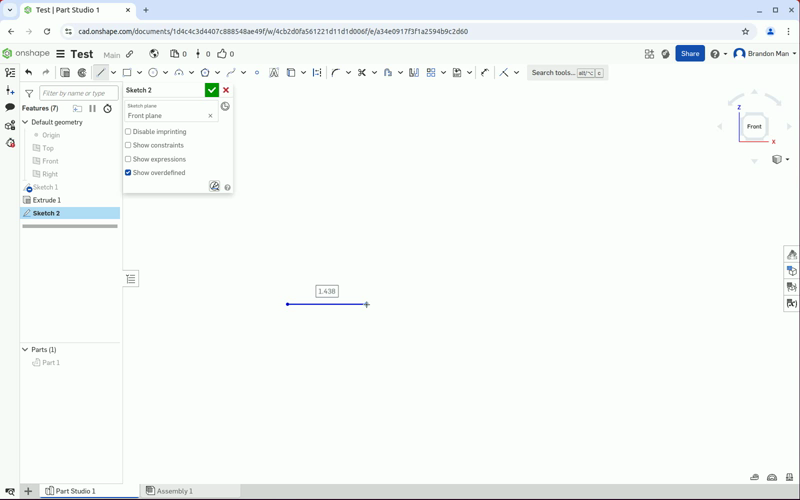
scroll(-6)
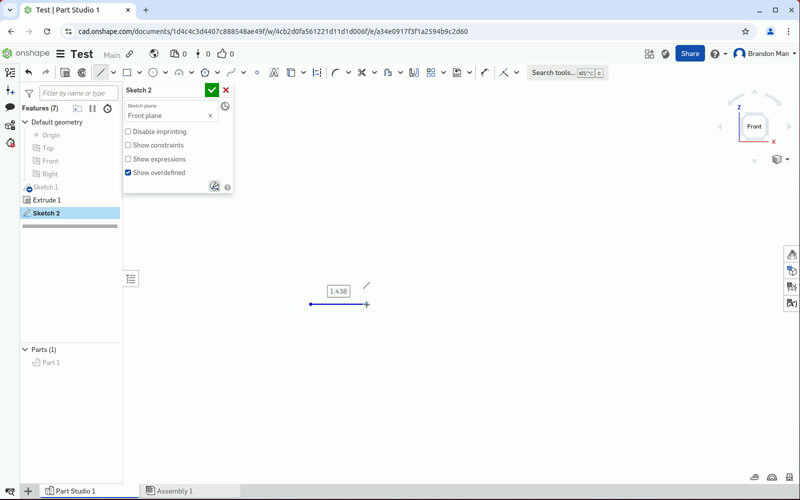
scroll(-6)
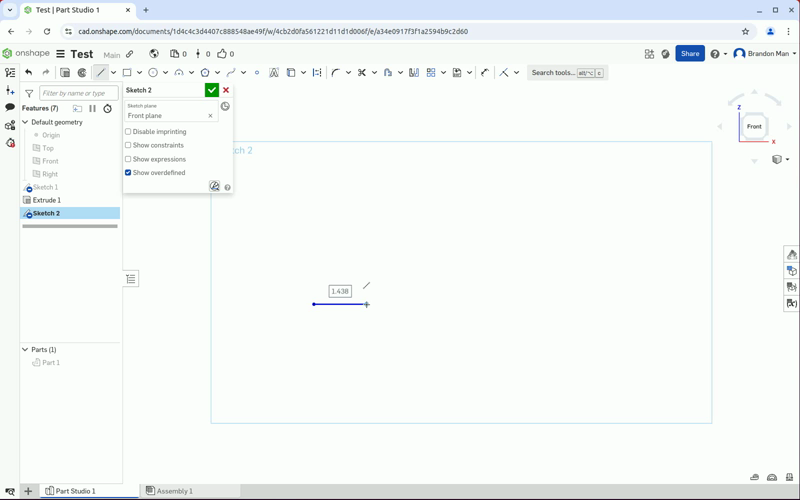
scroll(-6)
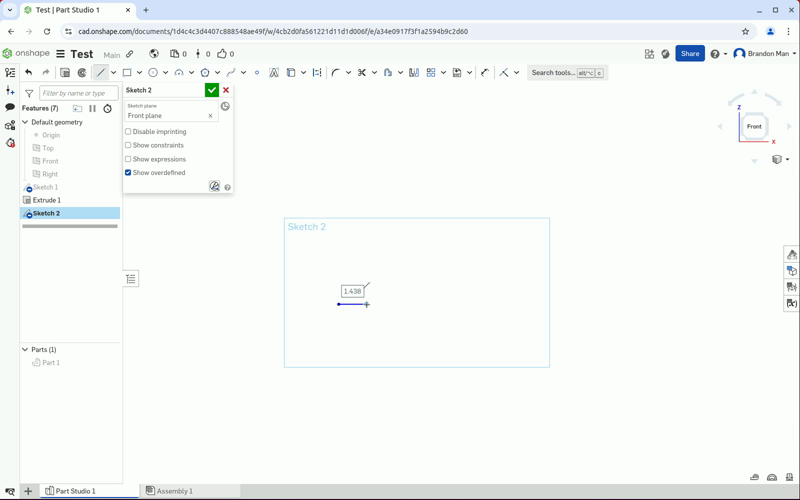
scroll(-6)
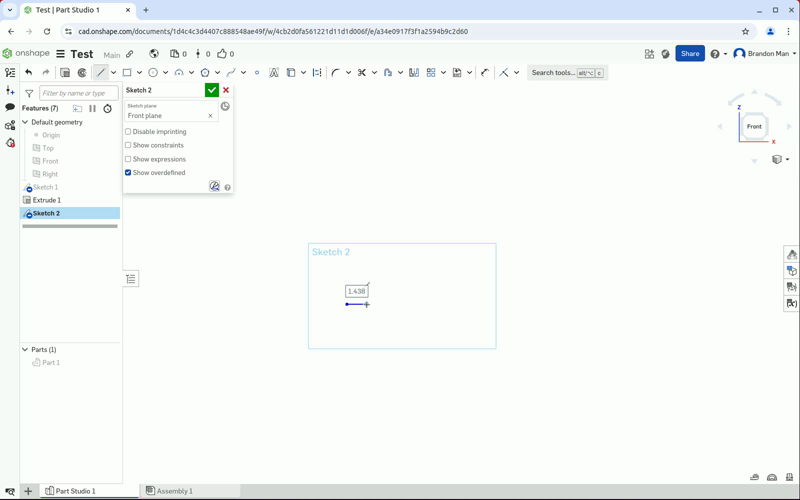
scroll(-6)
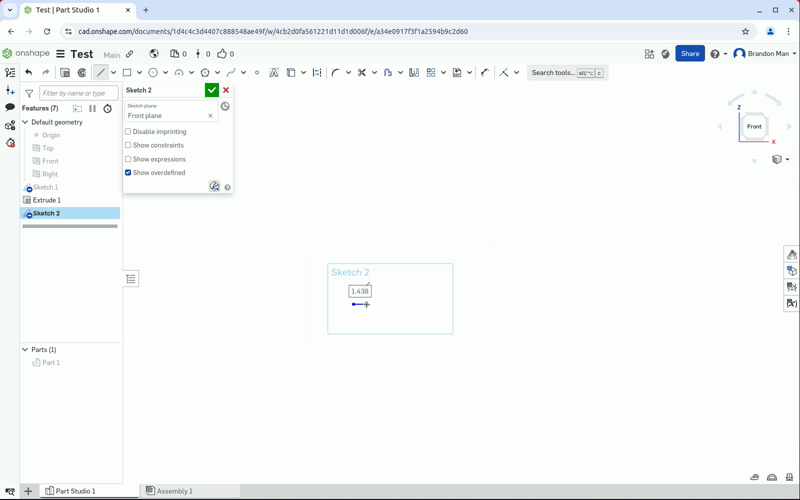
scroll(-6)
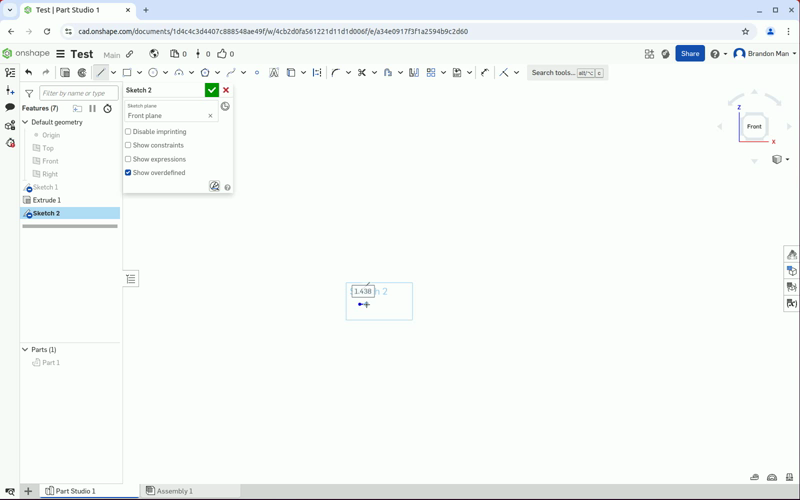
key_up(shift)
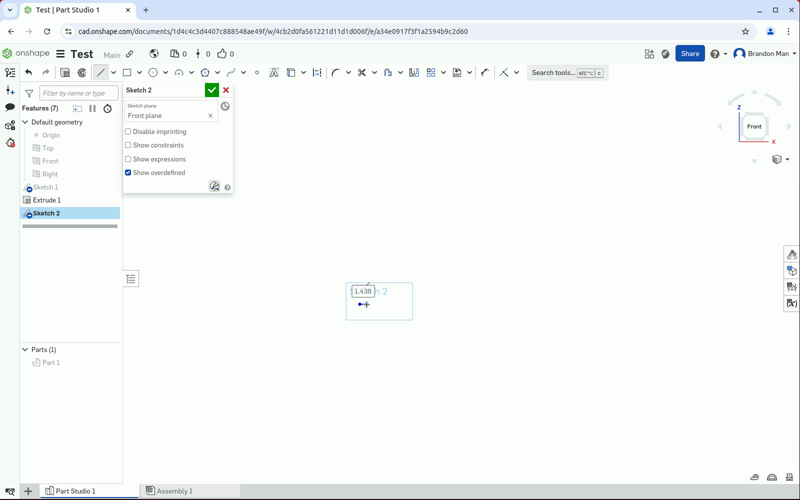
key_down(shift)
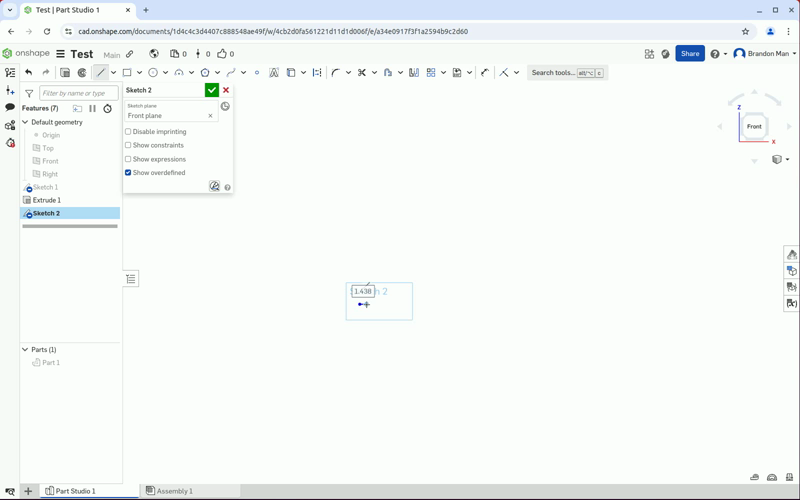
mouse_move(396, 304)
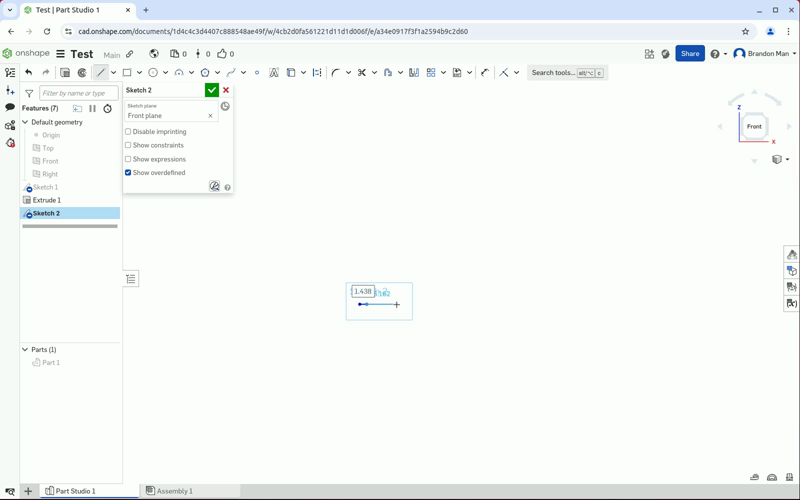
mouse_move(408, 261)
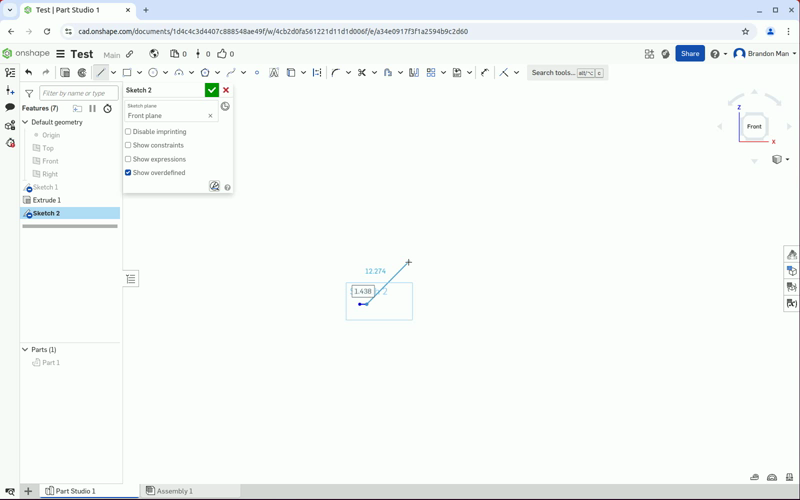
click(408, 261)
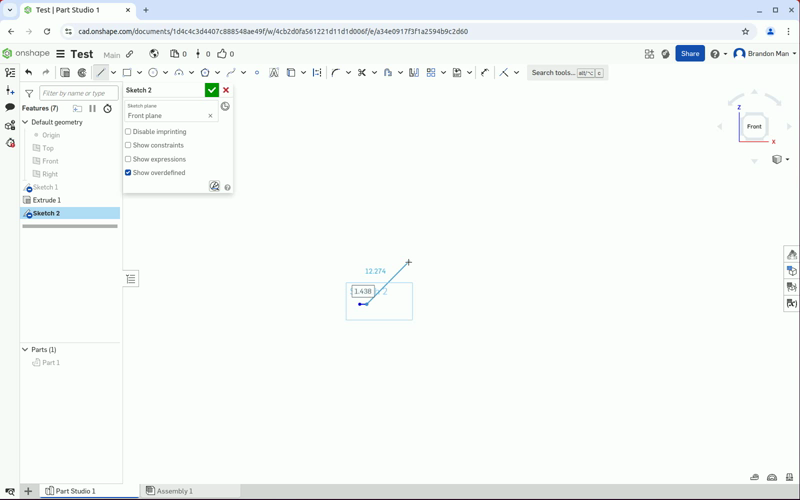
key_up(shift)
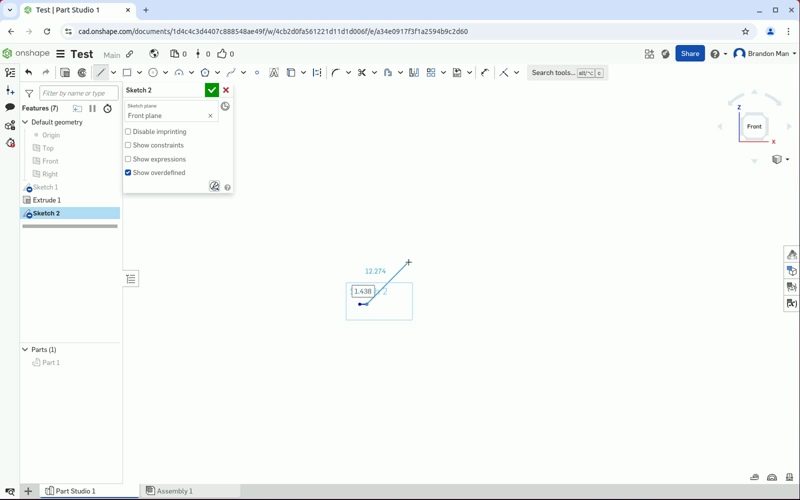
key_down(shift)
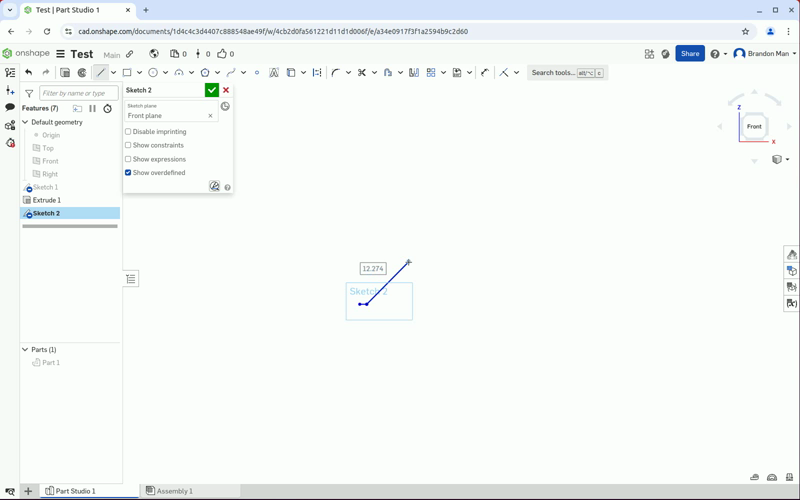
mouse_move(438, 261)
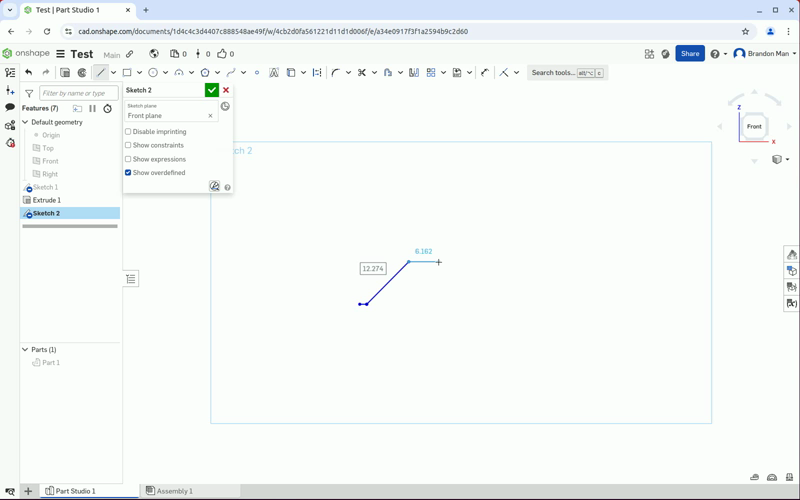
mouse_move(359, 261)
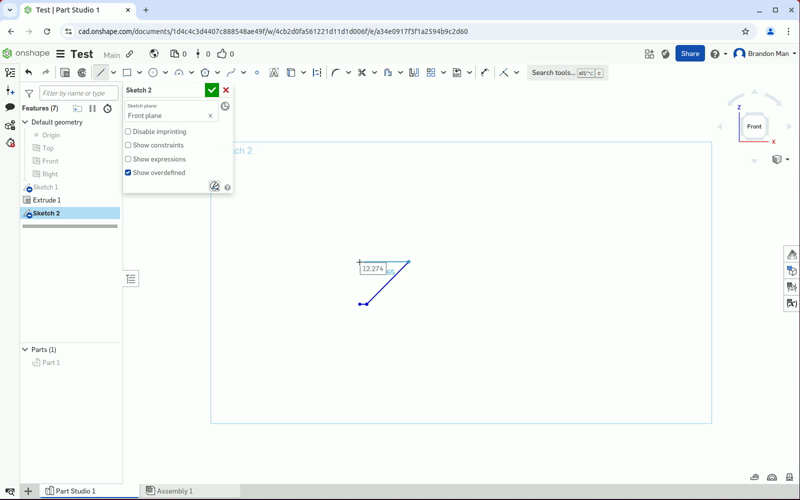
click(359, 261)
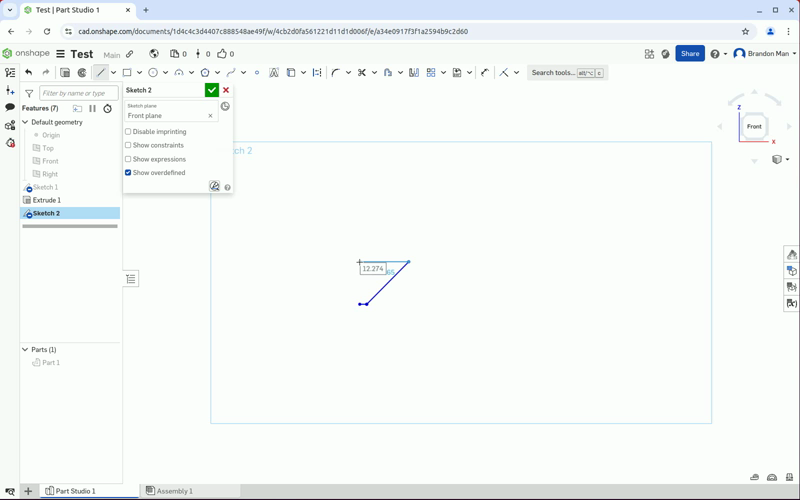
key_up(shift)
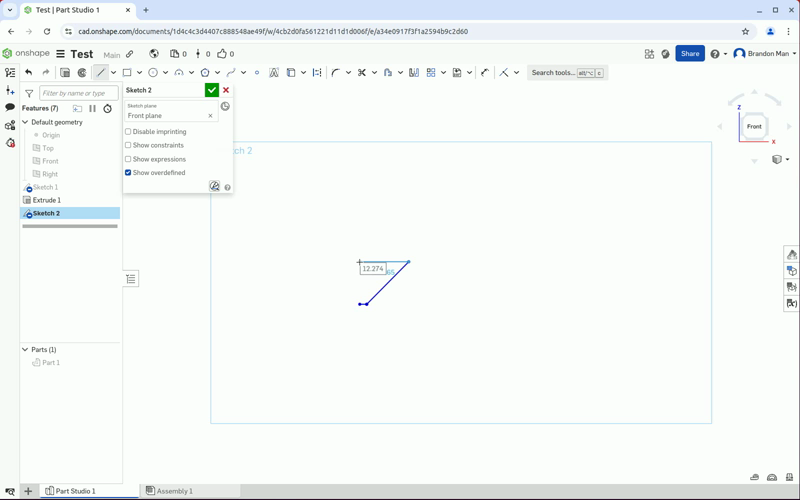
mouse_move(389, 261)
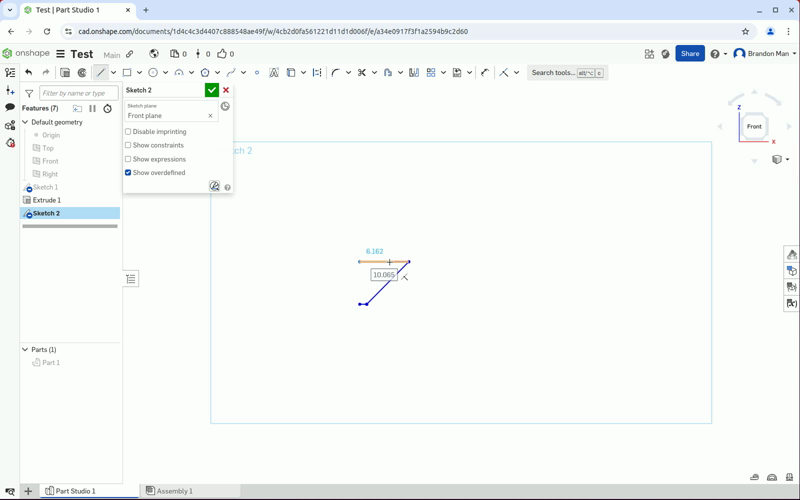
key_down(shift)
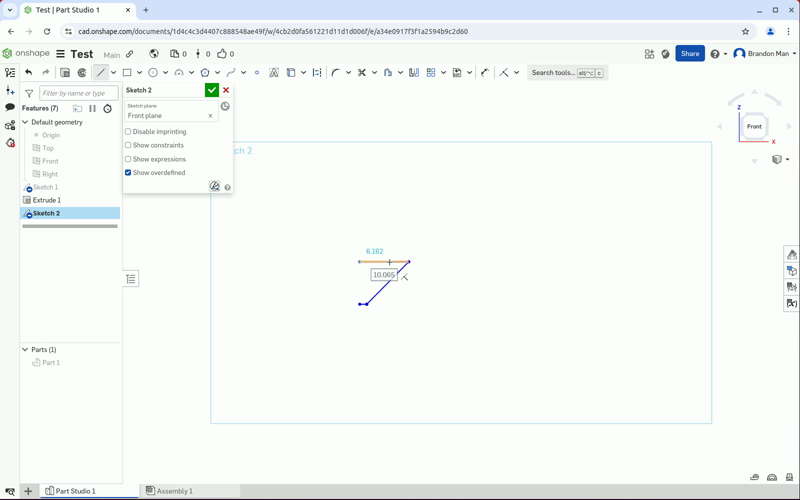
mouse_move(359, 304)
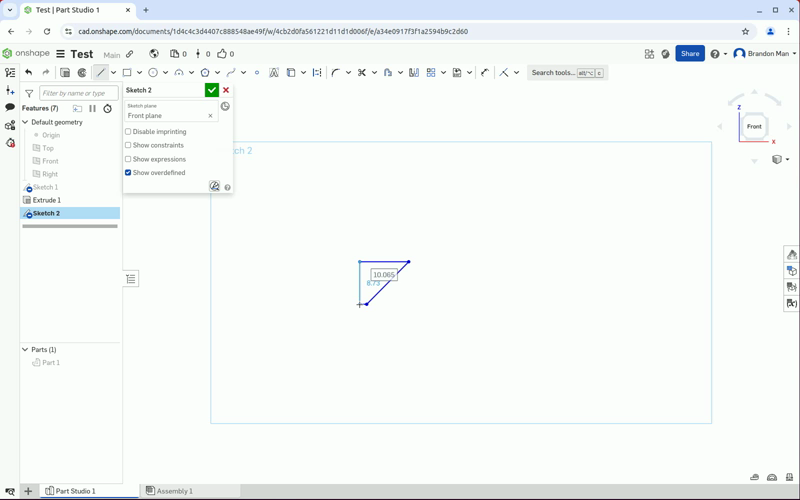
key_up(shift)
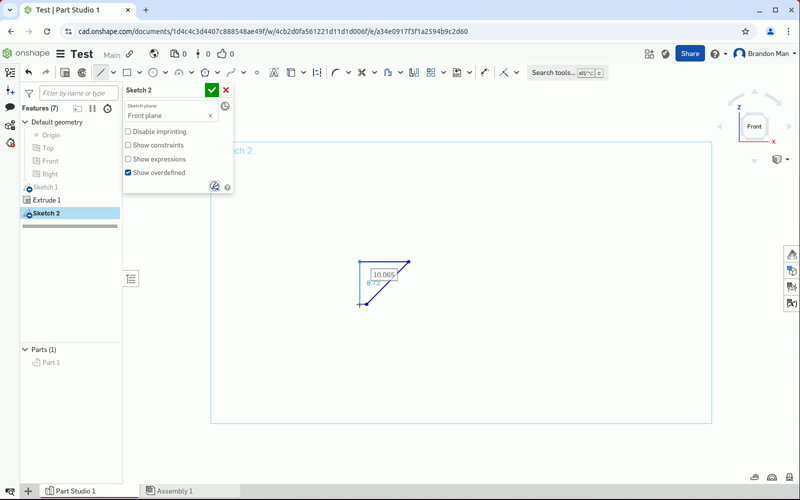
click(359, 304)
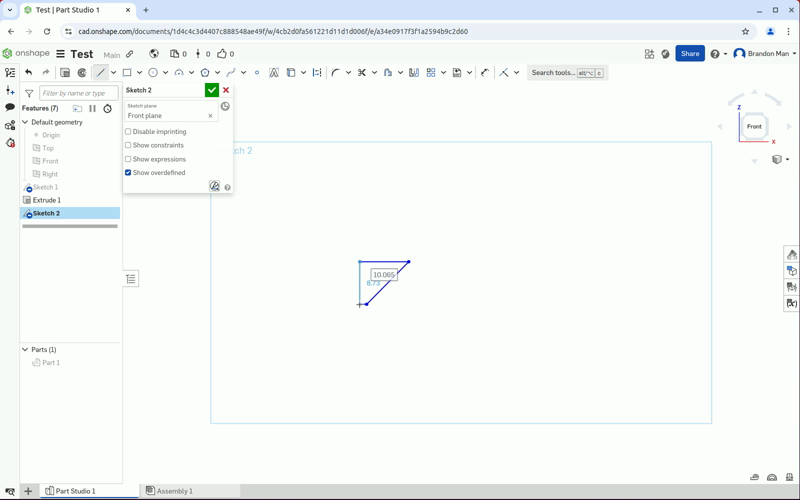
key(esc)
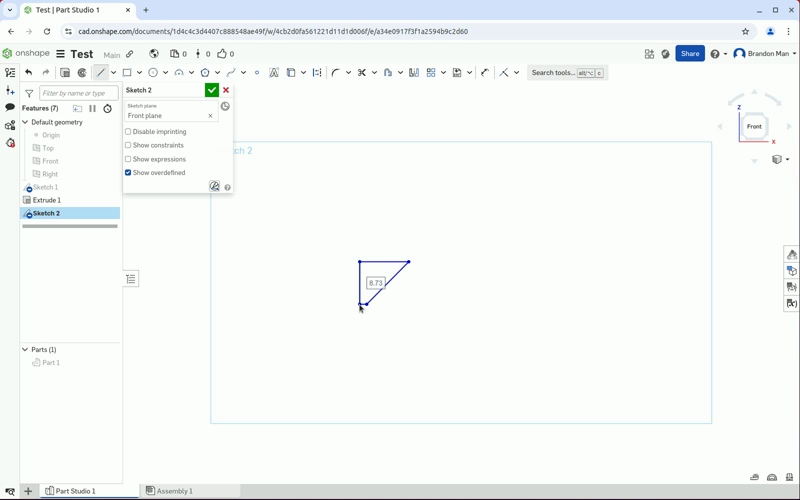
mouse_move(392, 271)
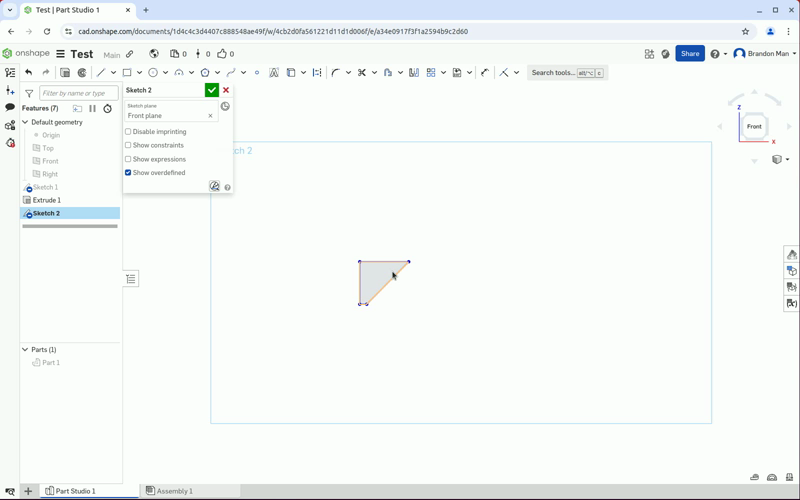
scroll(6)
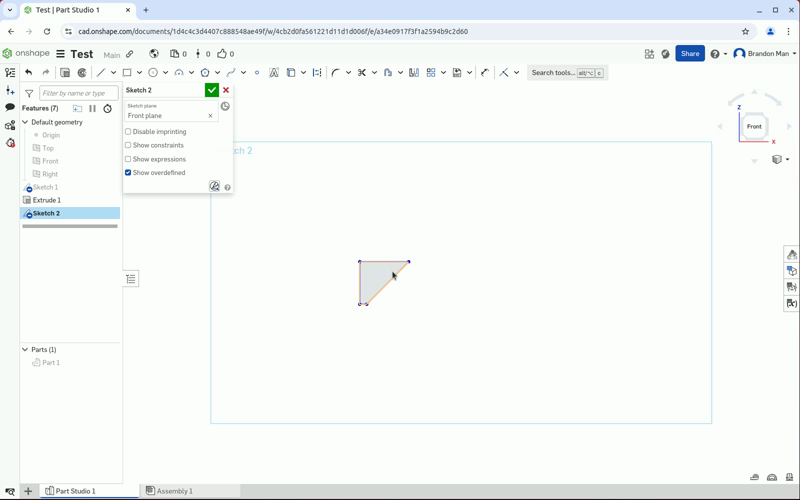
scroll(6)
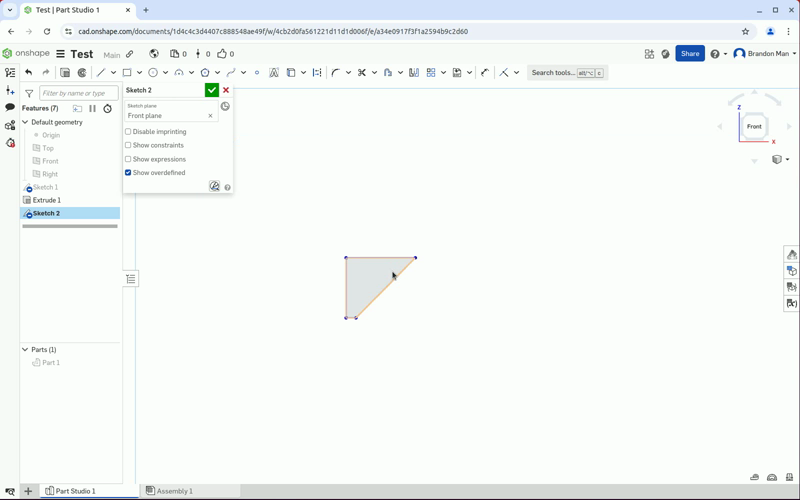
scroll(6)
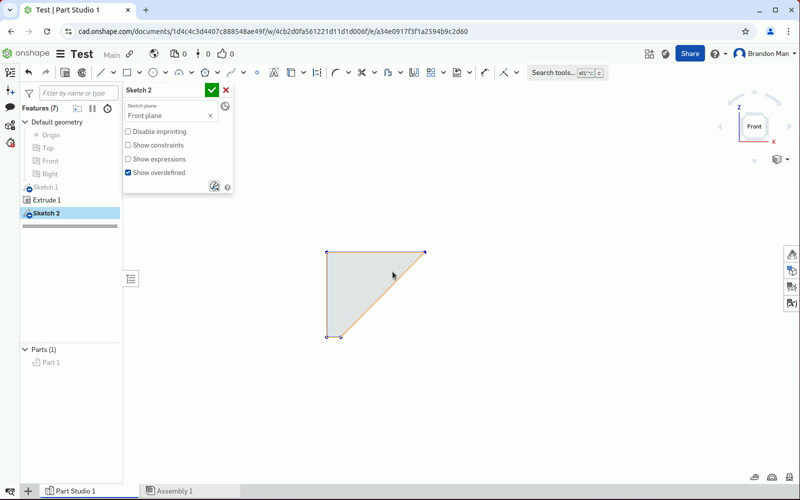
scroll(6)
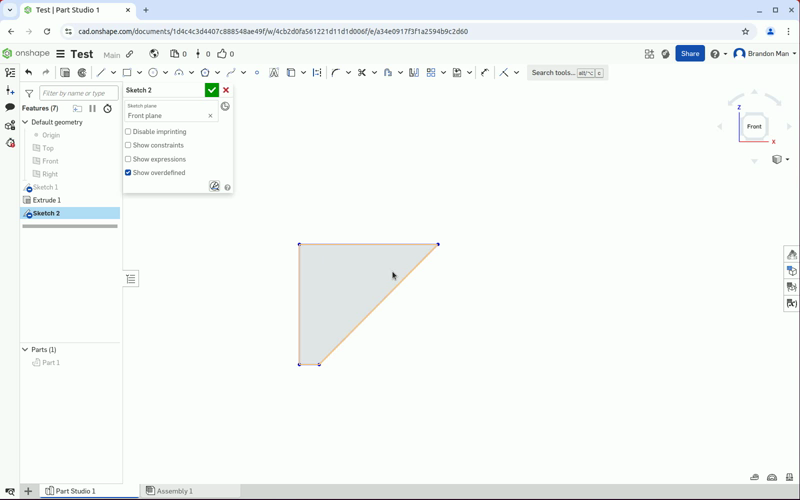
scroll(6)
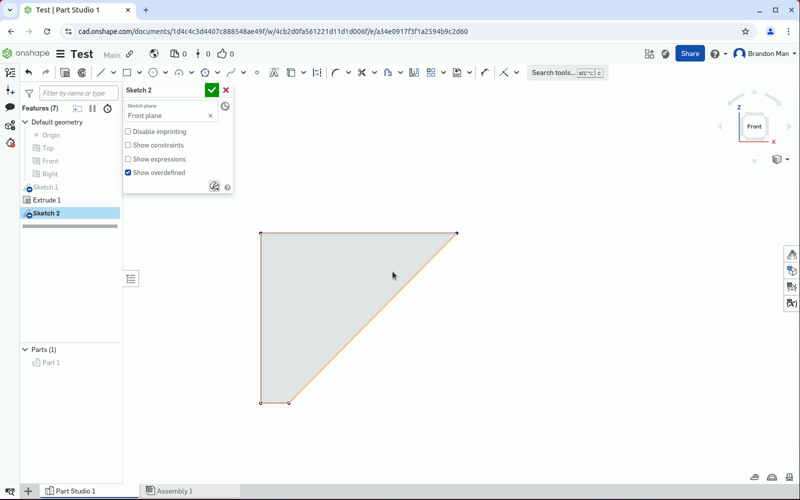
scroll(6)
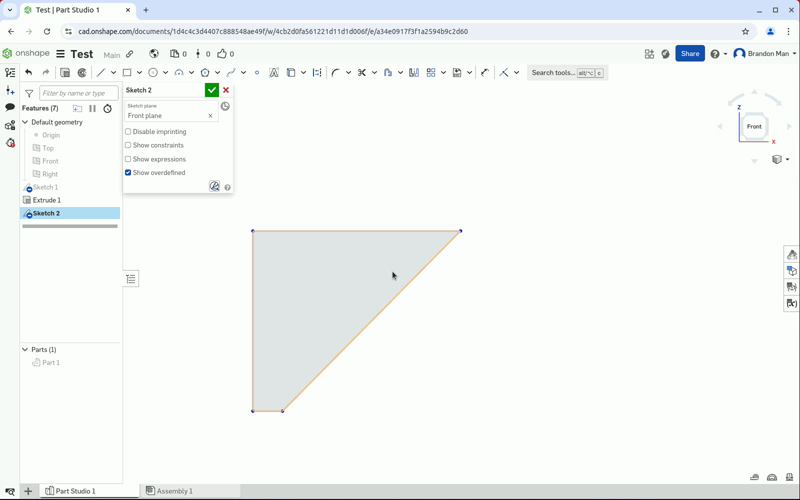
scroll(6)
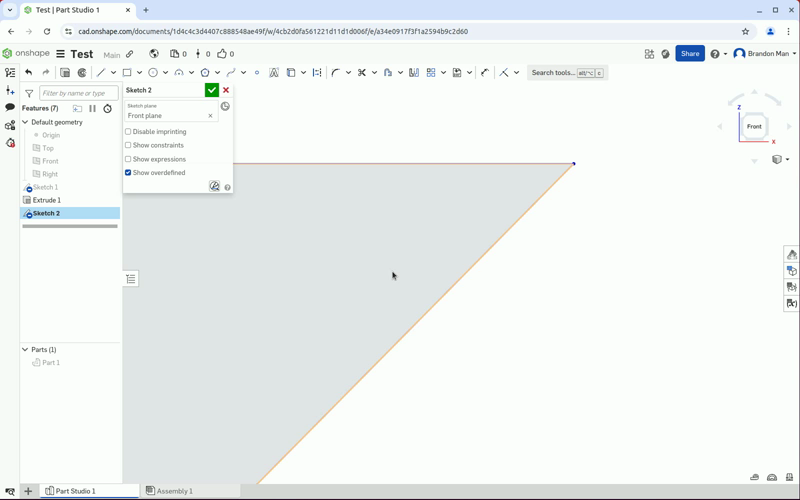
click(392, 271)
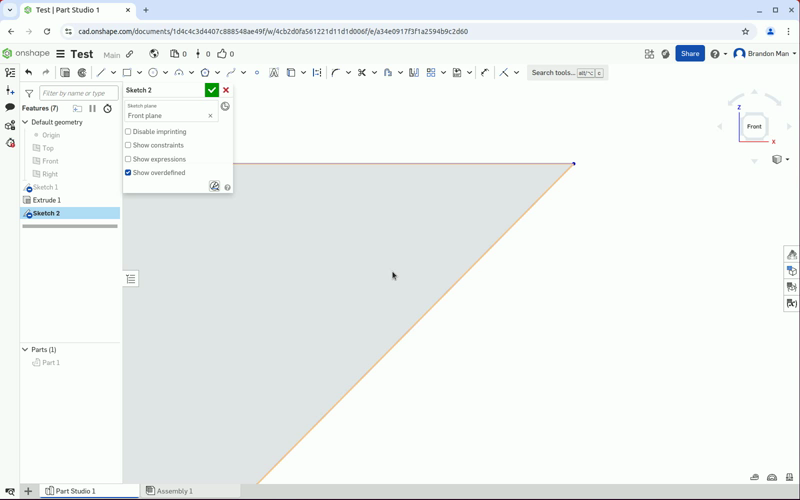
scroll(-6)
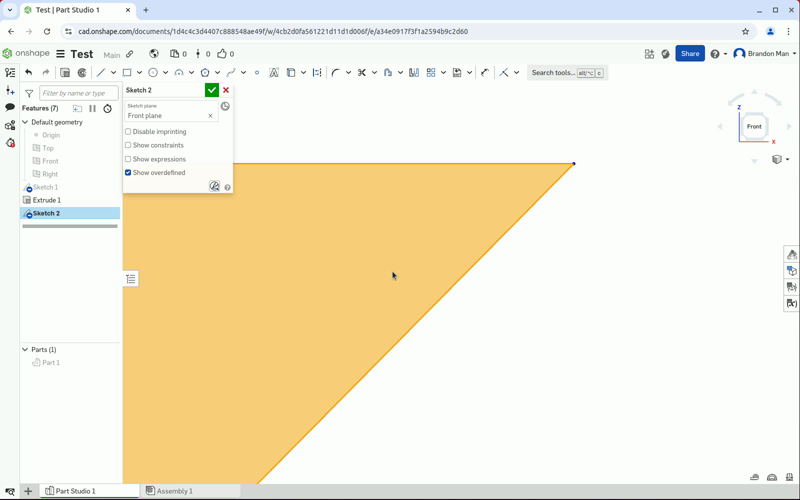
scroll(-6)
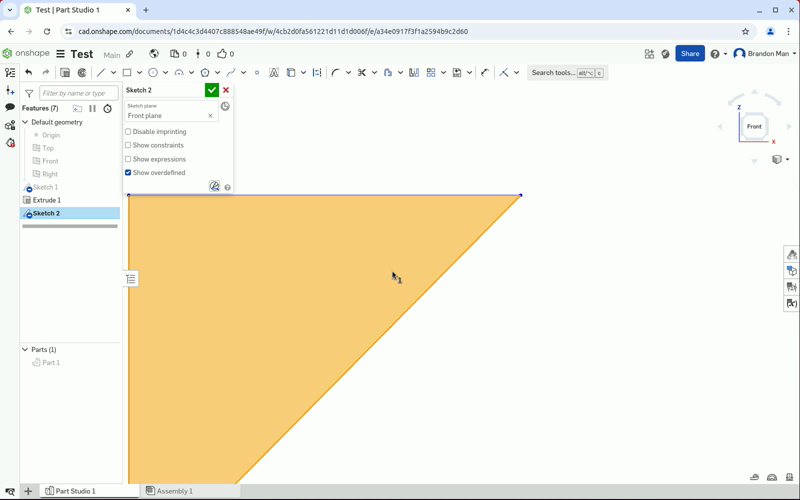
scroll(-6)
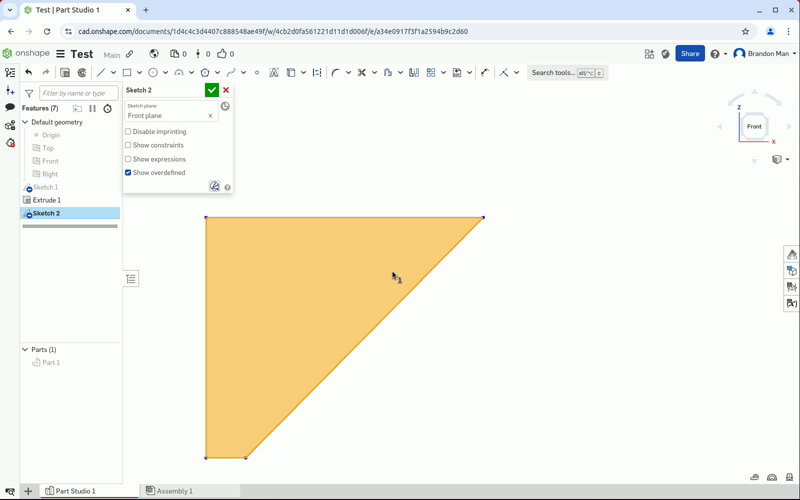
scroll(-6)
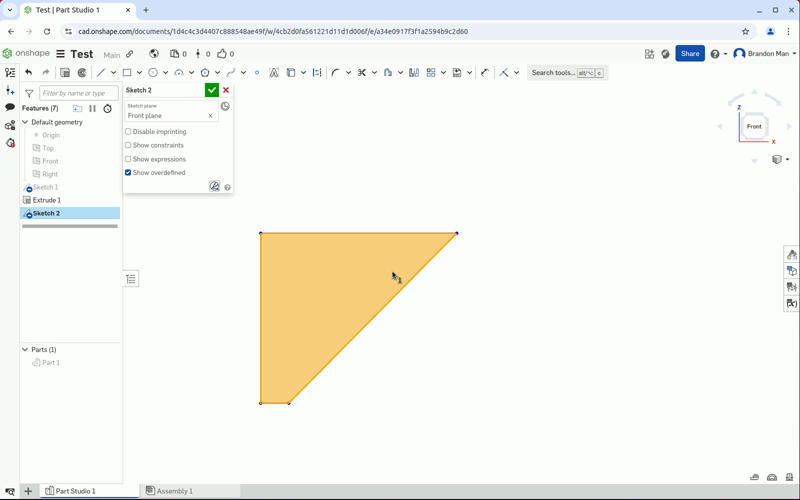
scroll(-6)
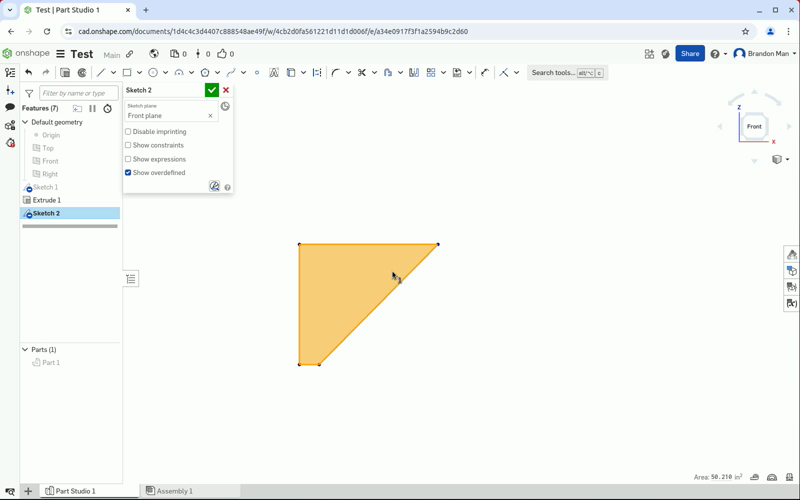
scroll(-6)
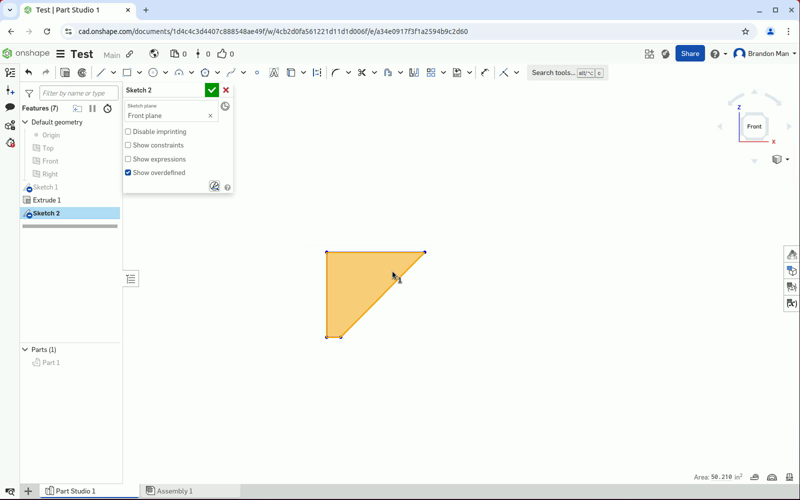
scroll(-6)
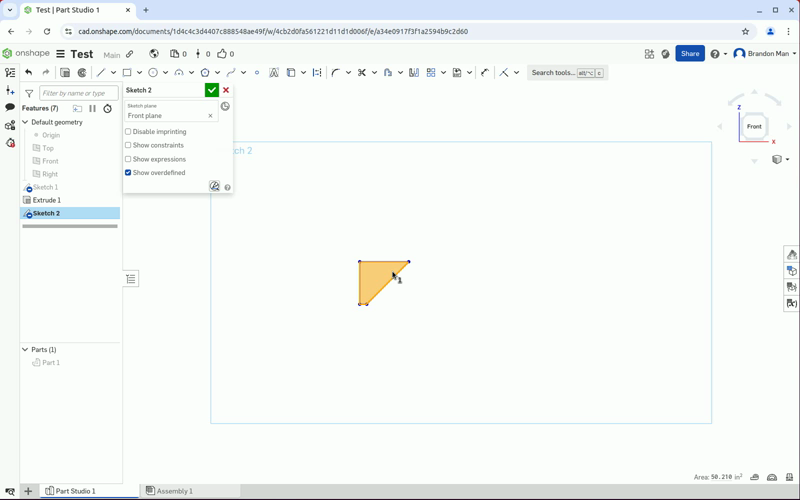
mouse_move(73, 352)
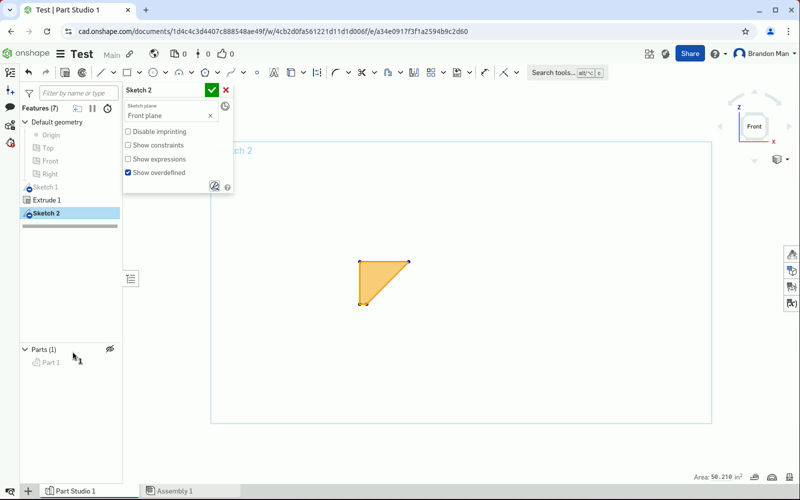
key(shift+y)
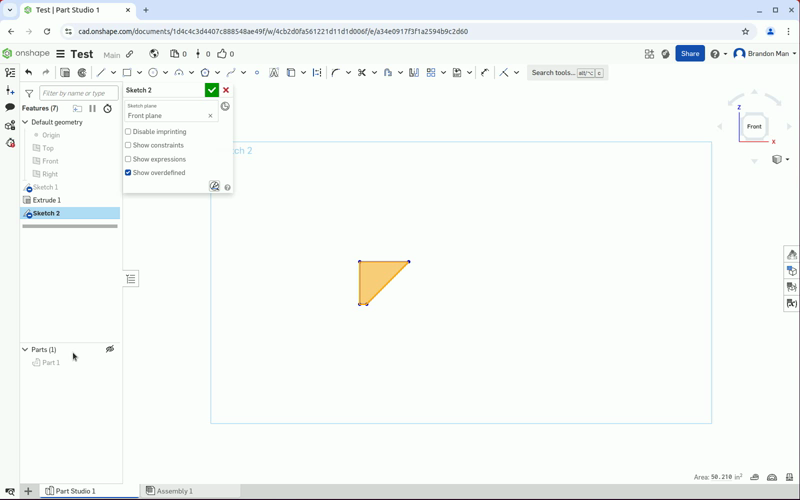
key(shift+e)
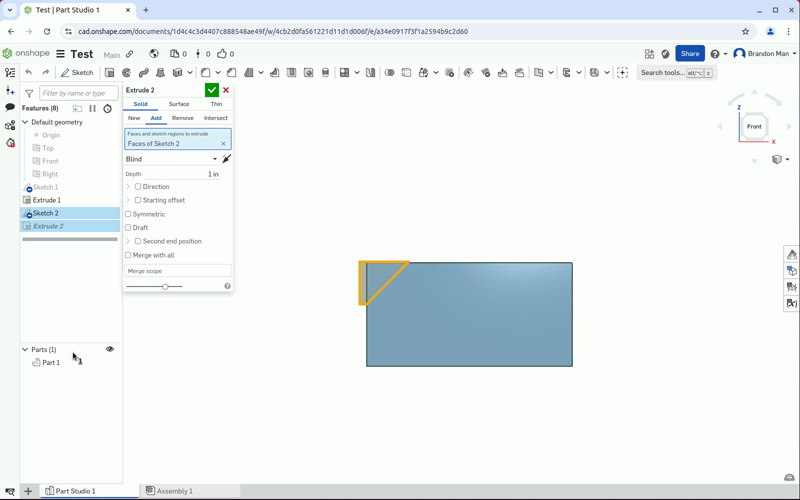
mouse_move(143, 106)
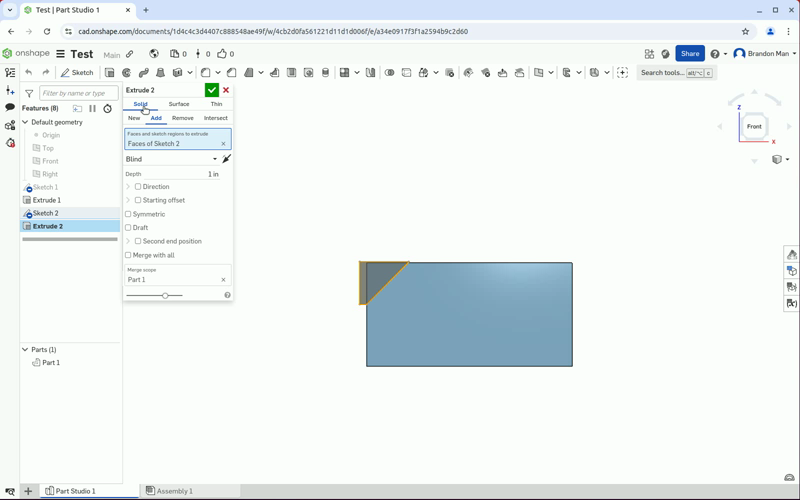
click(143, 106)
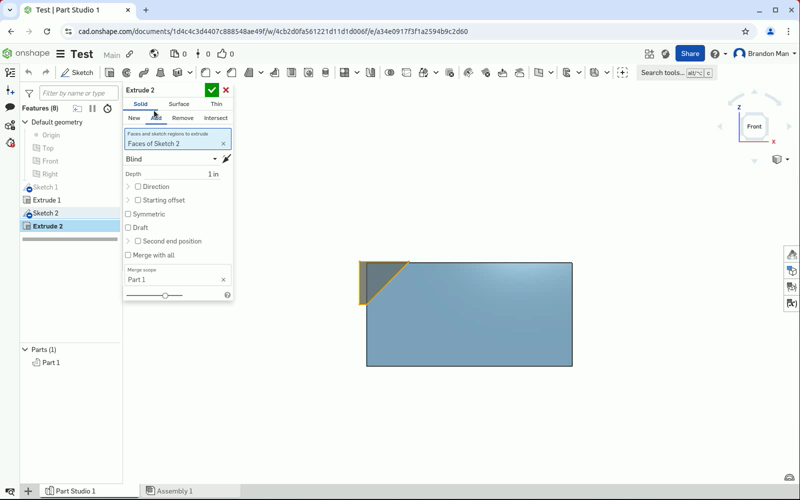
mouse_move(186, 120)
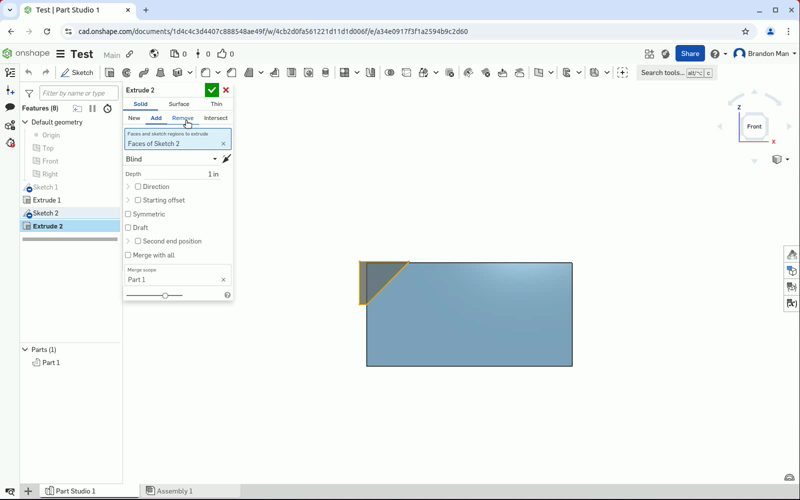
click(186, 120)
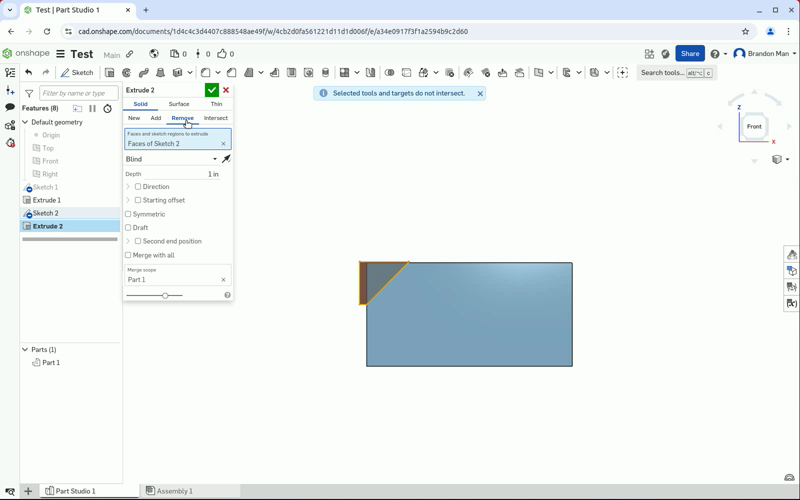
key(tab, 4)
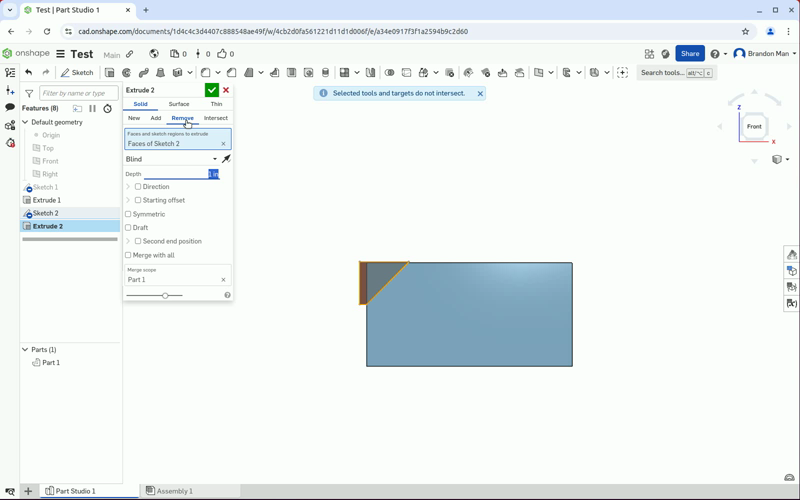
text(-17.09)
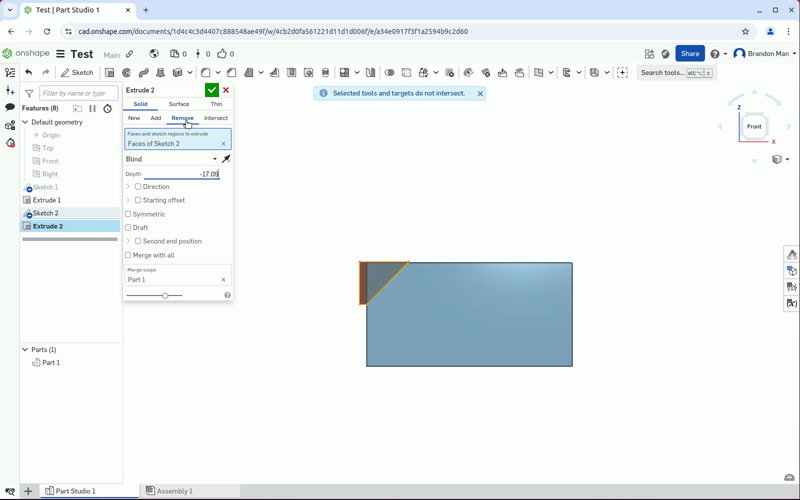
key(tab, 6)
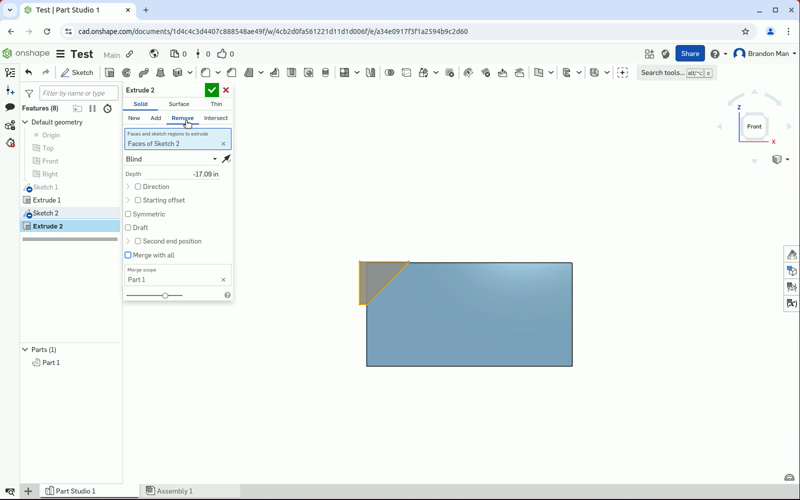
key(space)
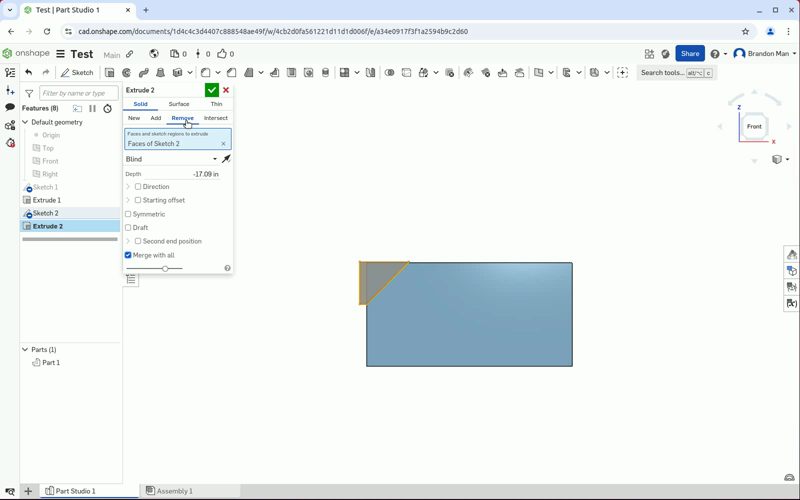
key(enter)
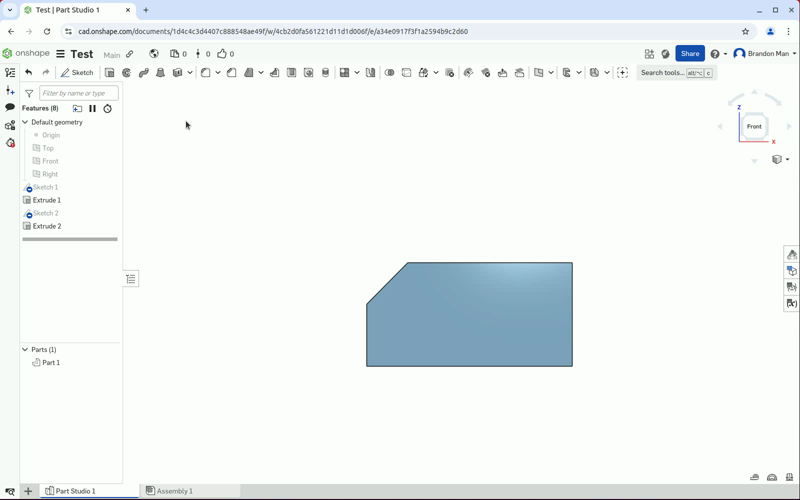
key(shift+h)
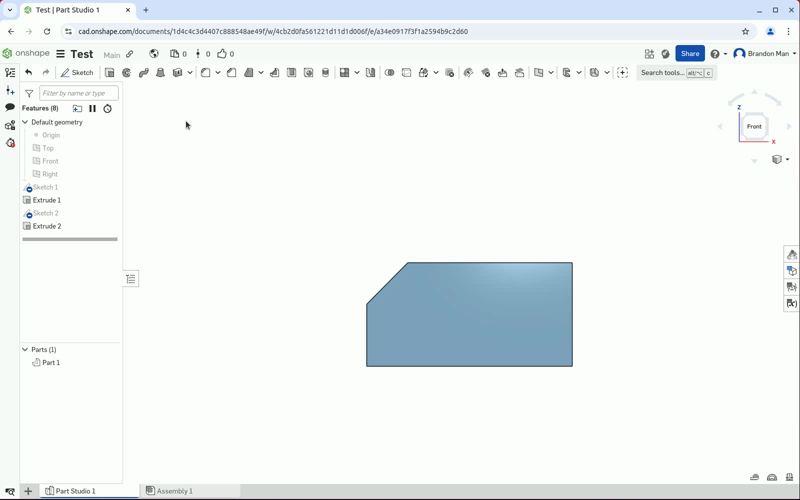
key(shift+h)
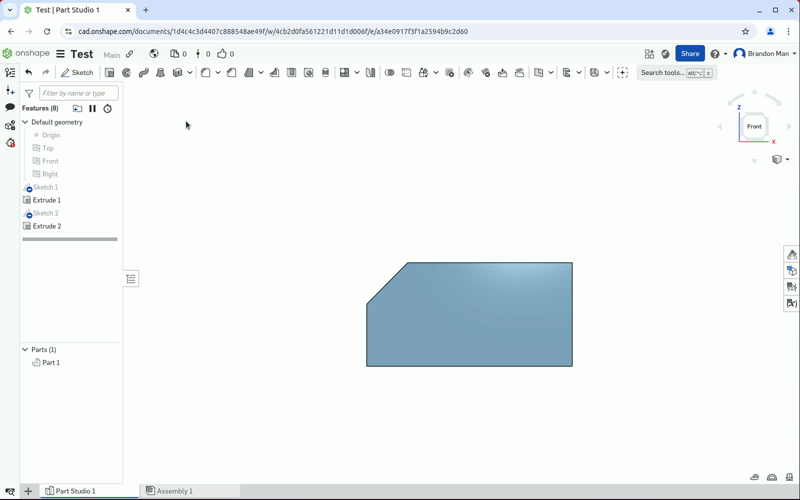
mouse_move(73, 189)
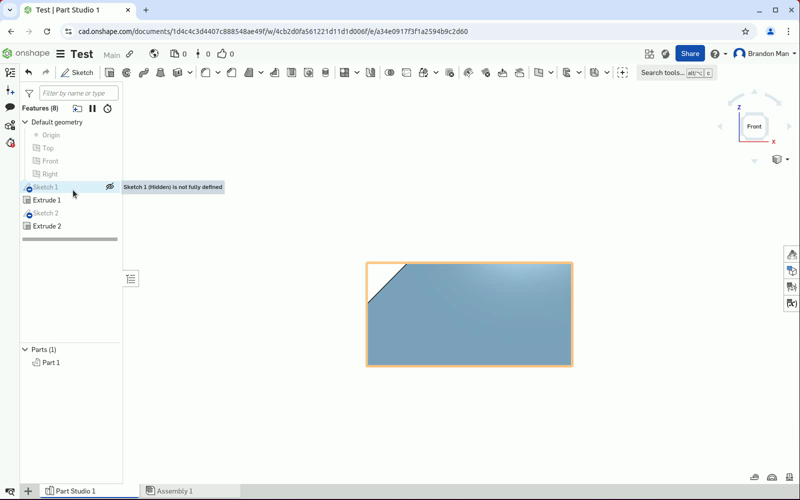
click(73, 189)
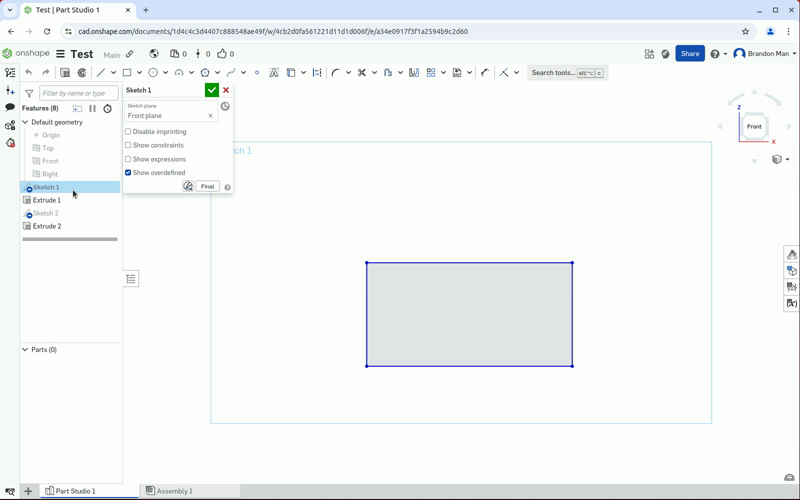
mouse_move(229, 92)
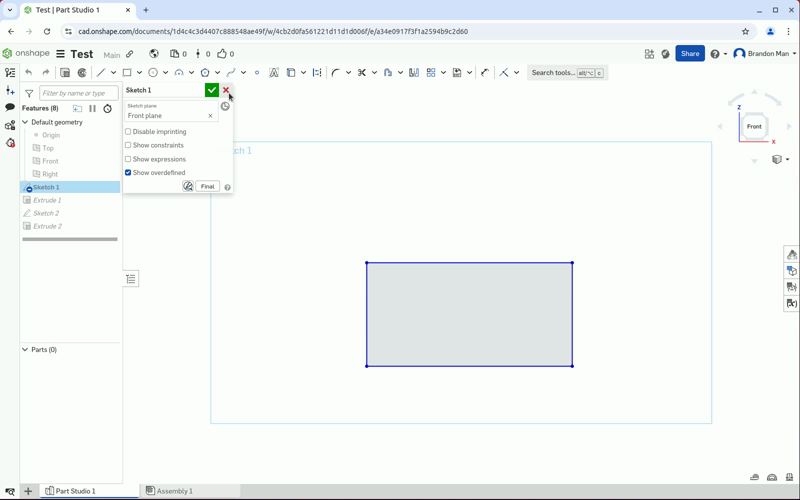
click(229, 92)
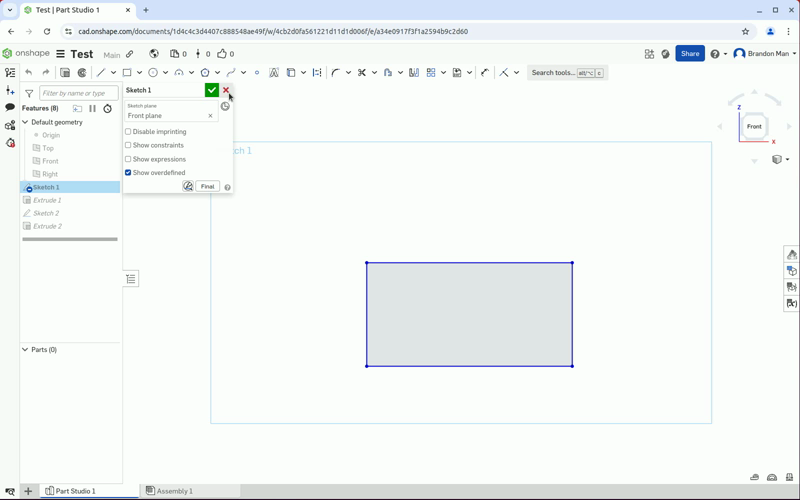
key(shift+s)
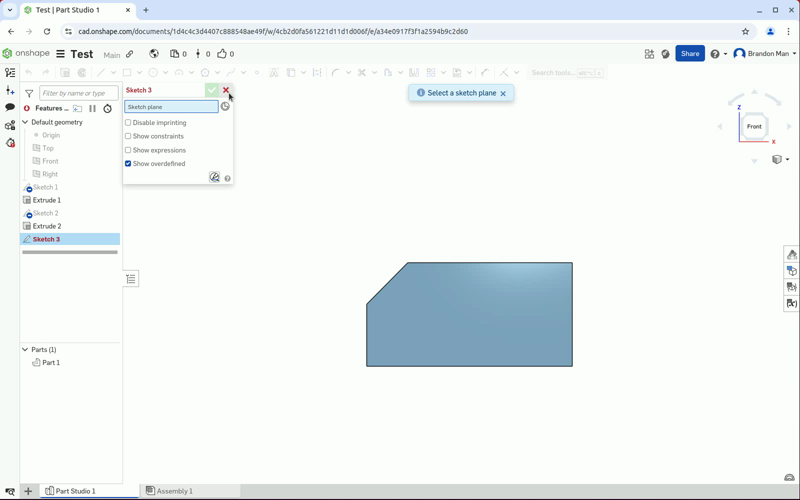
mouse_move(73, 163)
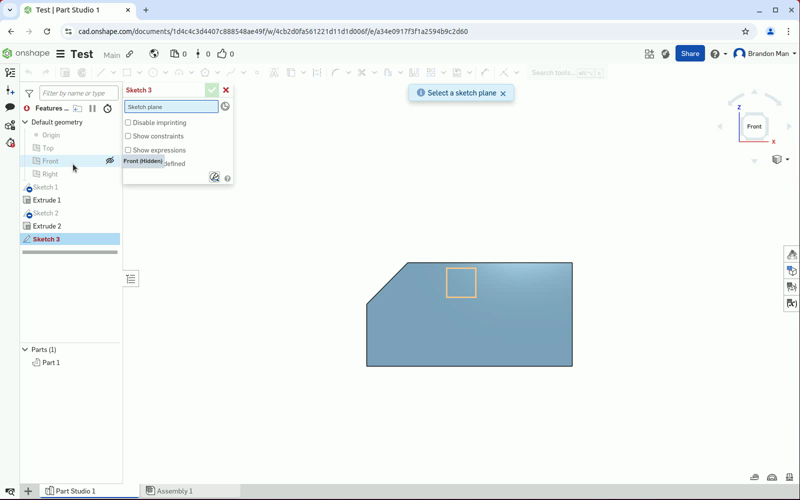
click(73, 163)
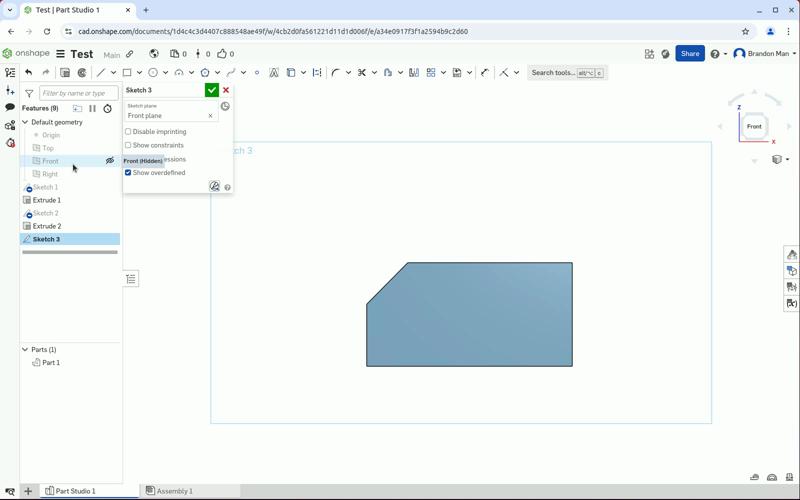
mouse_move(73, 352)
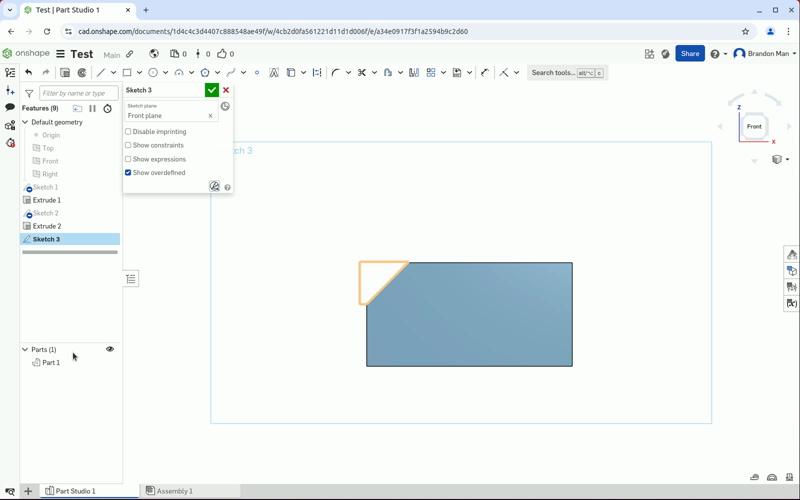
key(y)
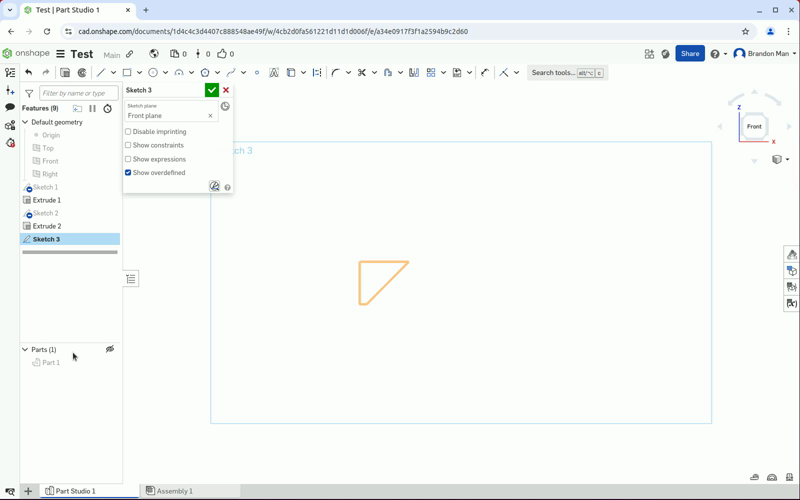
key(l)
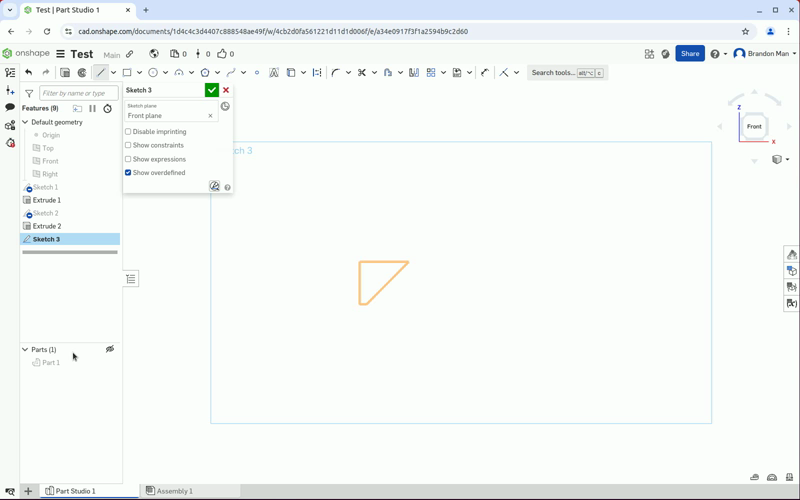
key_down(shift)
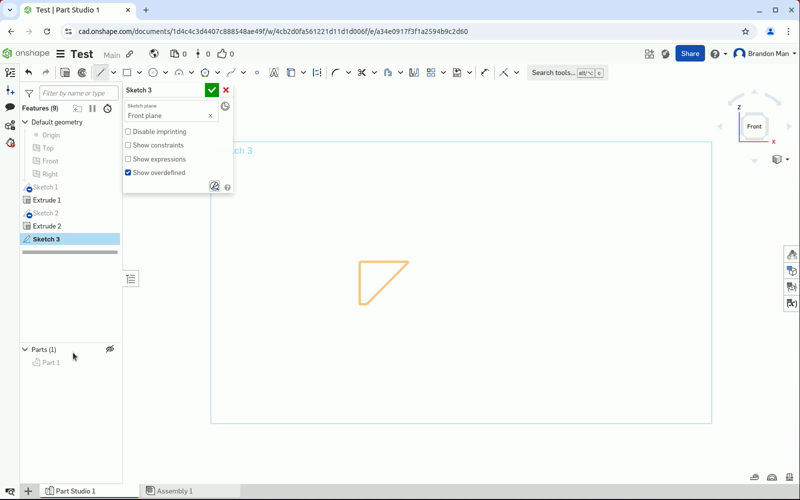
mouse_move(364, 366)
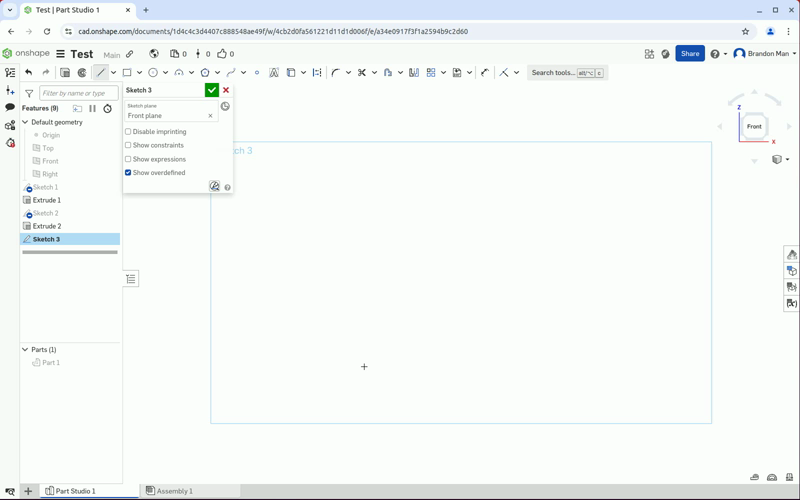
click(364, 366)
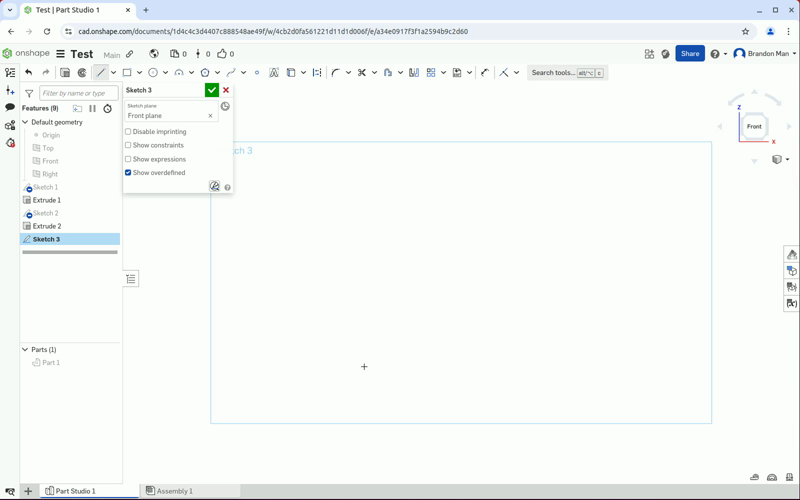
key_up(shift)
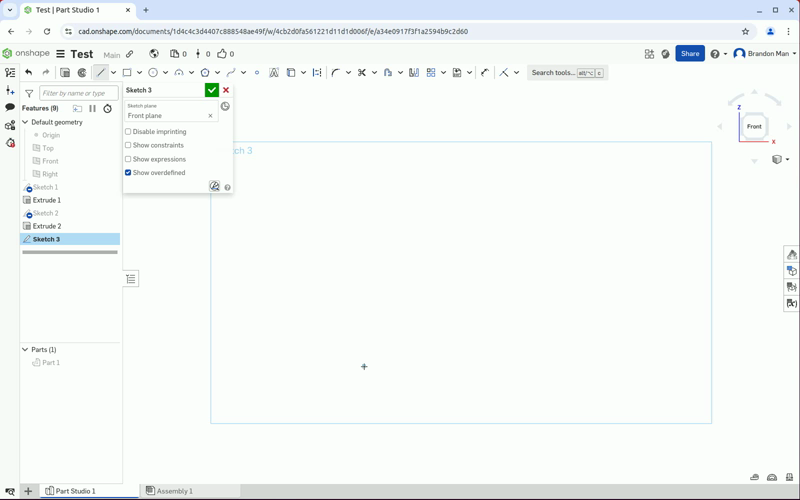
key_down(shift)
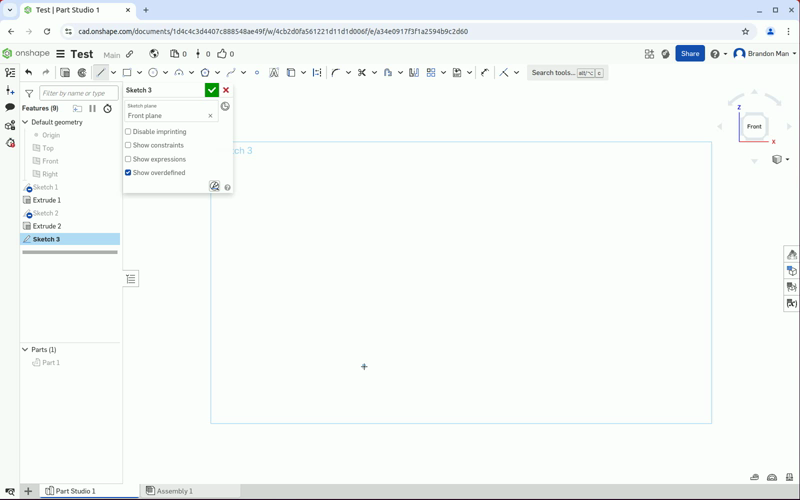
mouse_move(427, 366)
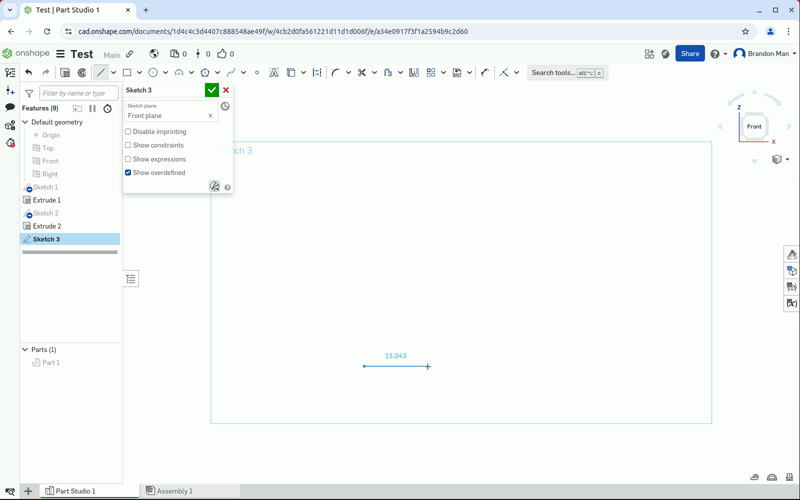
click(427, 366)
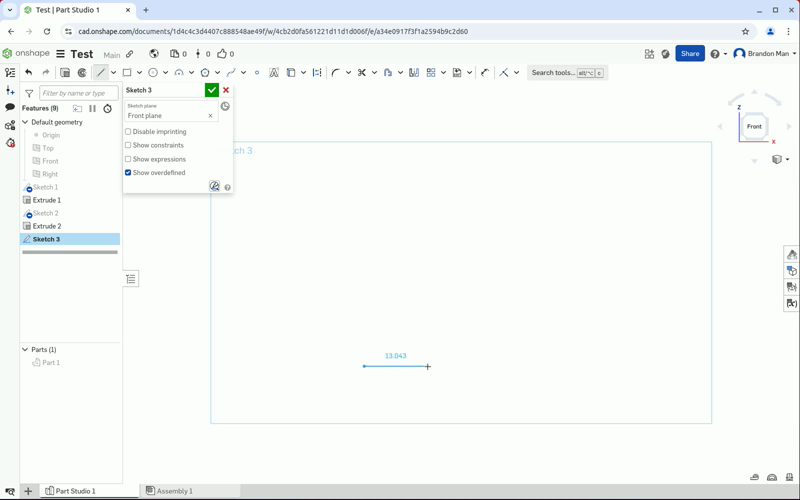
key_up(shift)
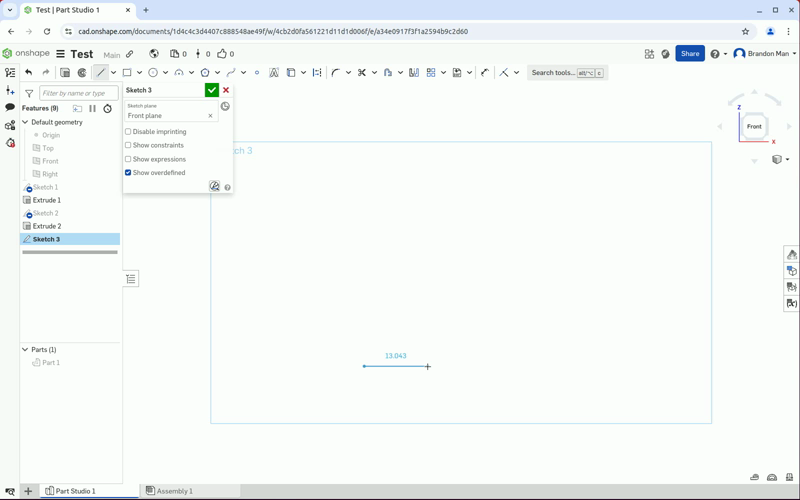
key_down(shift)
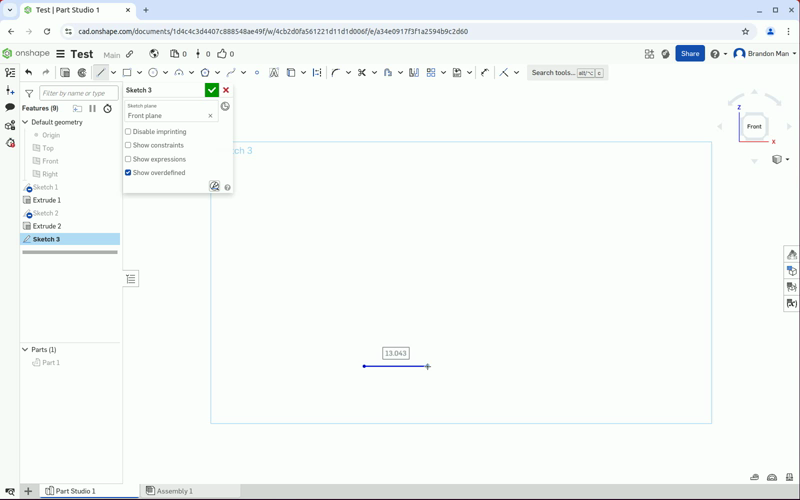
mouse_move(531, 262)
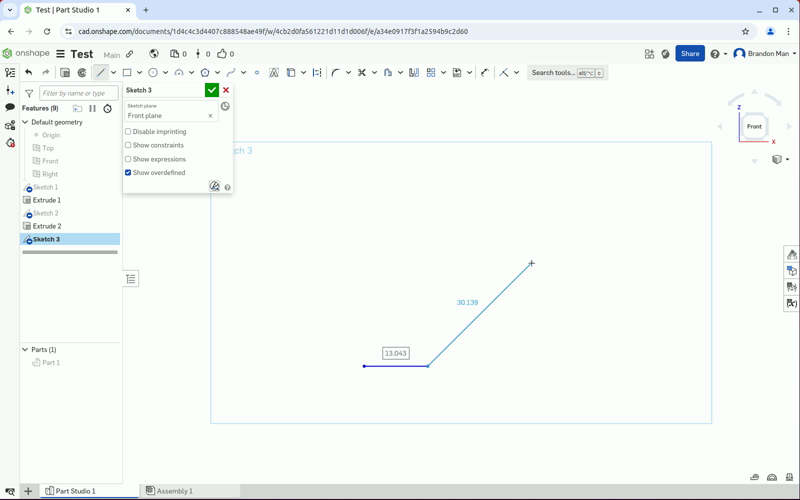
click(531, 262)
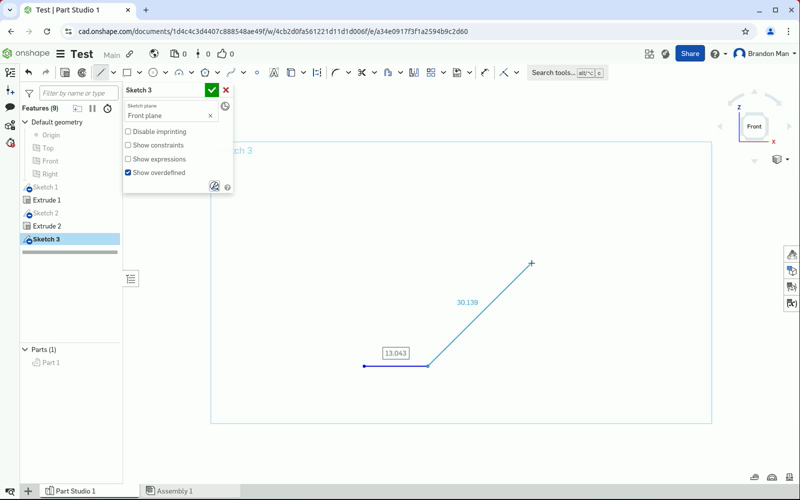
key_up(shift)
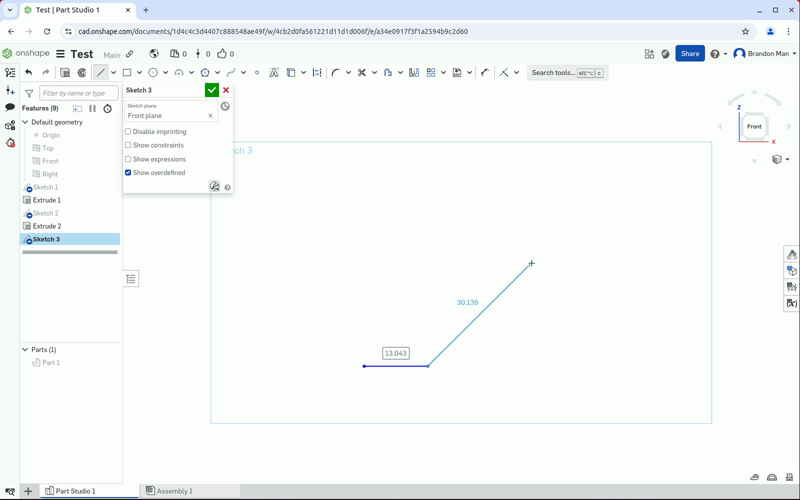
key_down(shift)
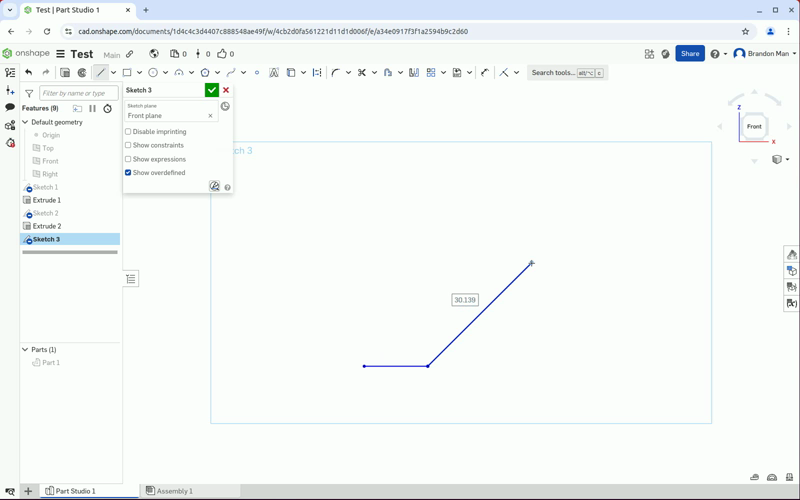
mouse_move(364, 262)
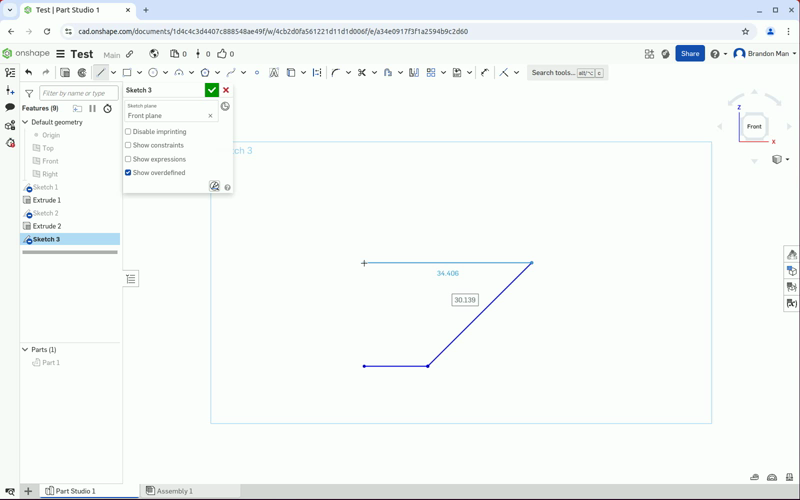
click(364, 262)
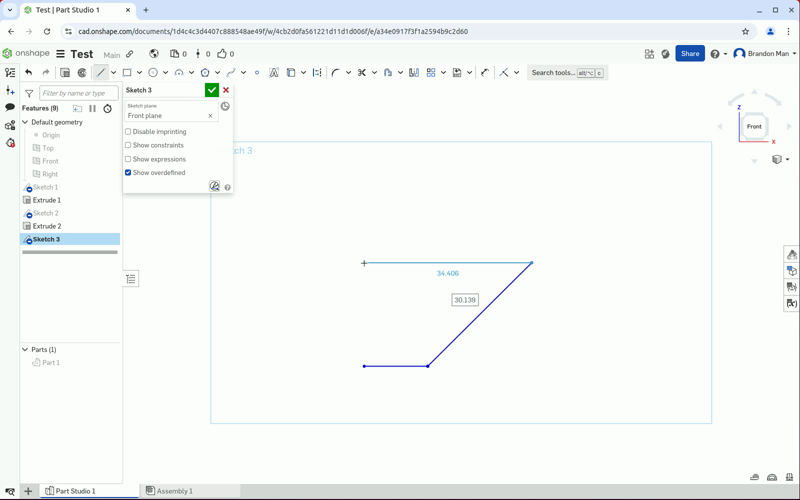
key_up(shift)
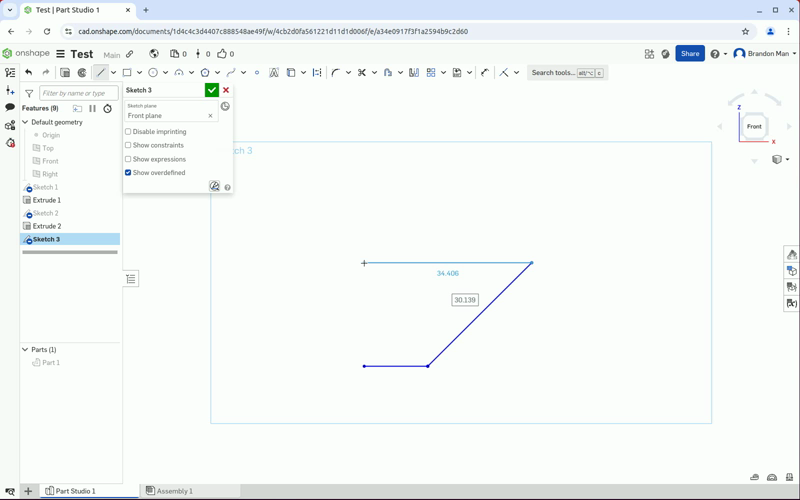
key_down(shift)
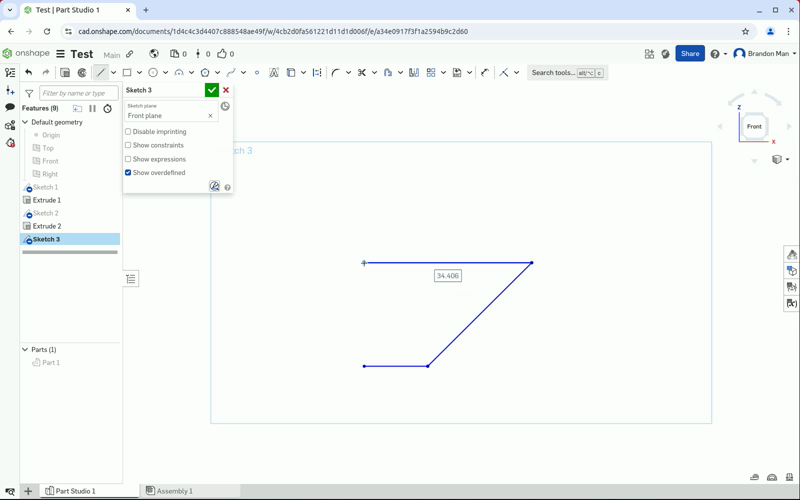
mouse_move(364, 366)
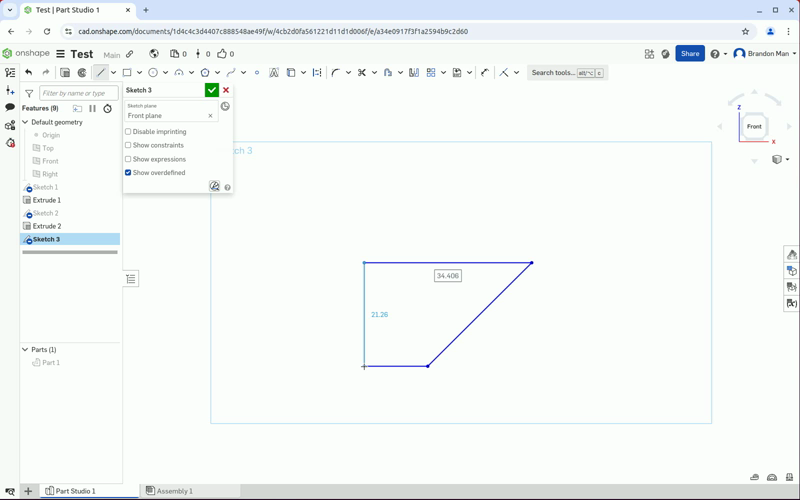
key_up(shift)
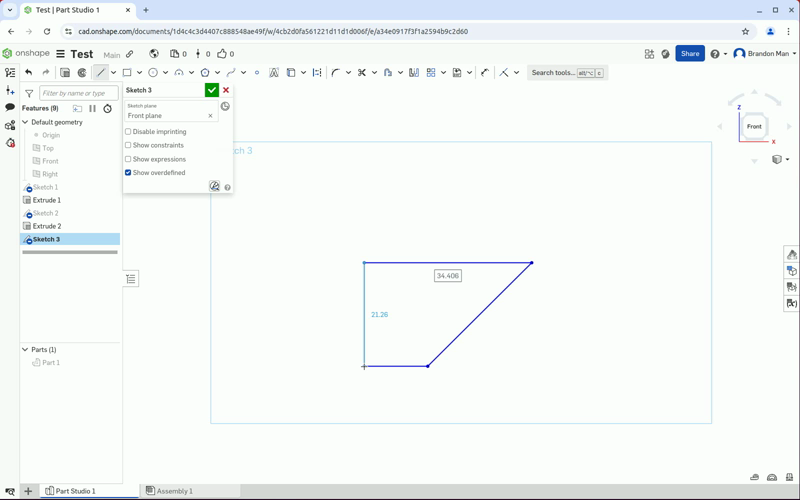
click(364, 366)
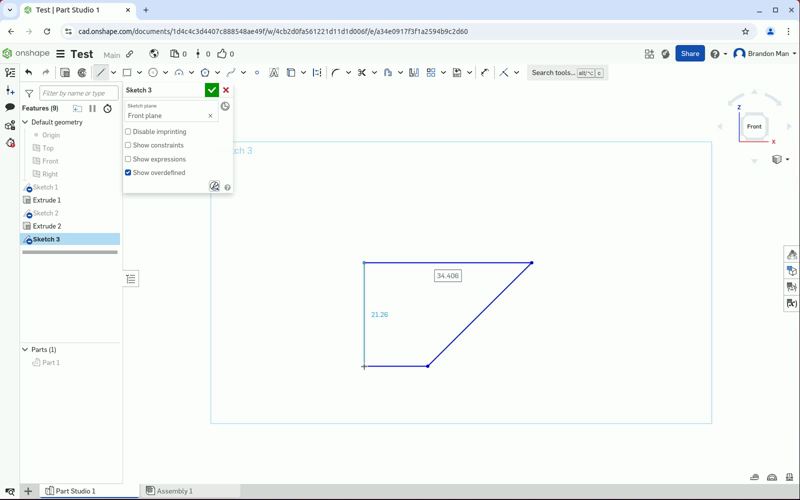
key(esc)
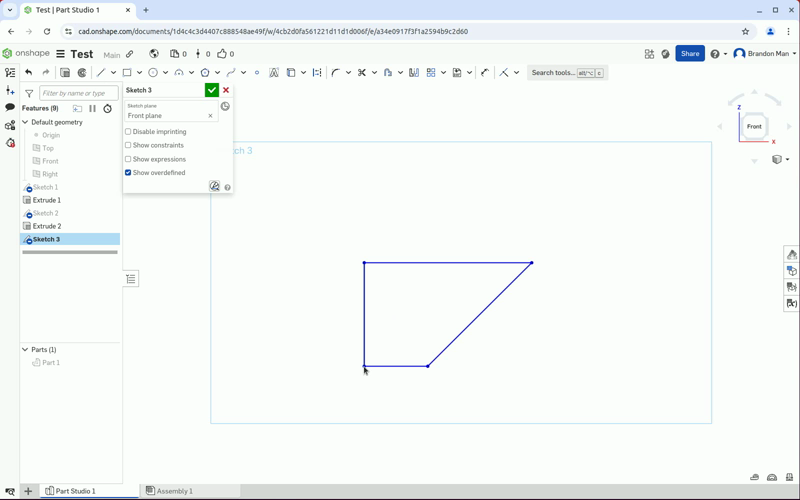
mouse_move(372, 321)
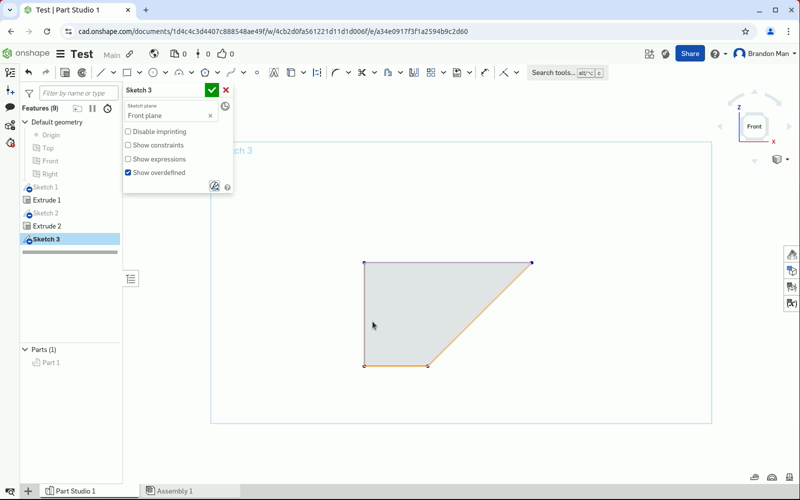
click(372, 321)
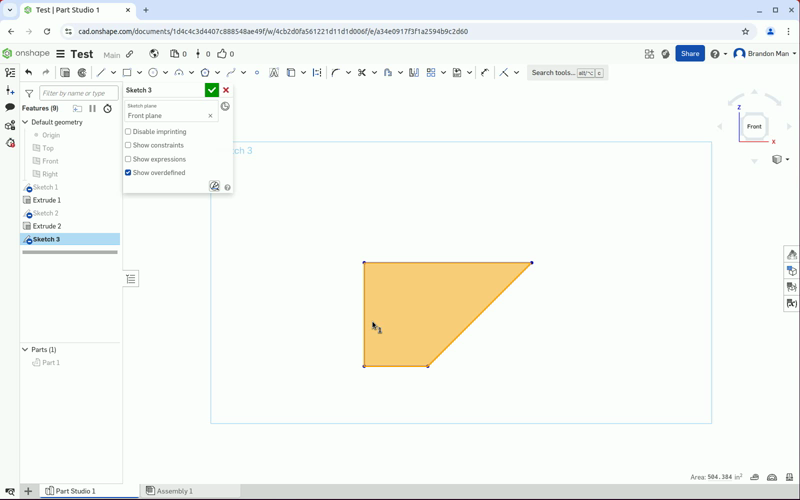
mouse_move(73, 352)
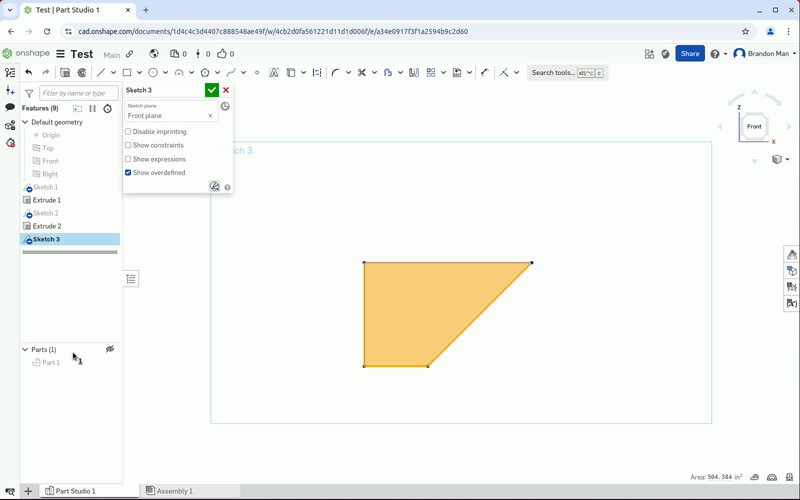
key(shift+y)
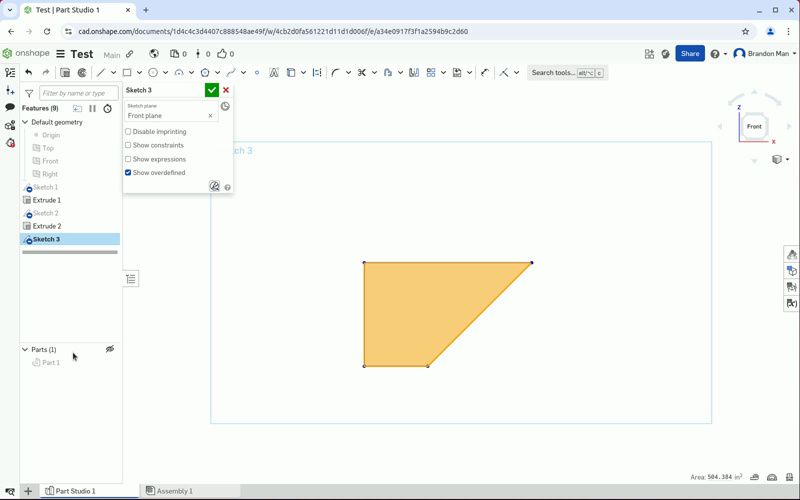
key(shift+e)
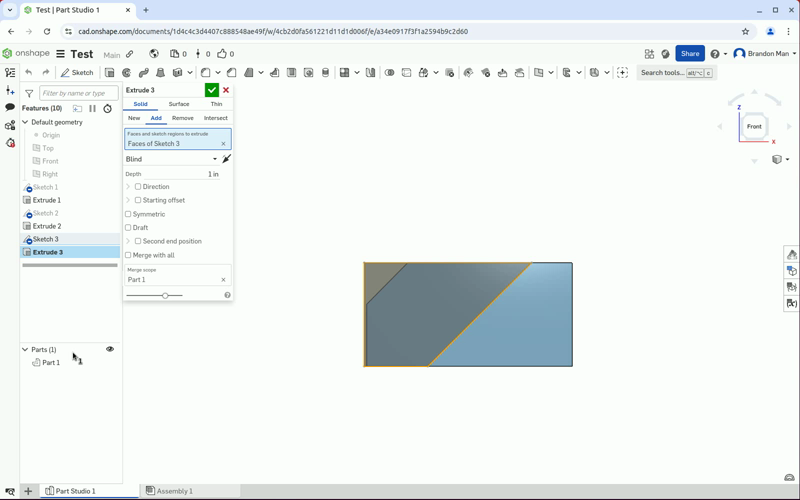
mouse_move(143, 106)
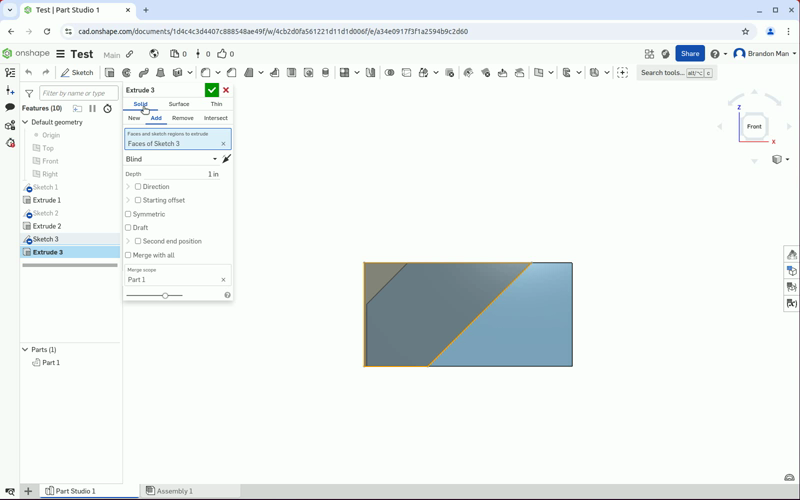
click(143, 106)
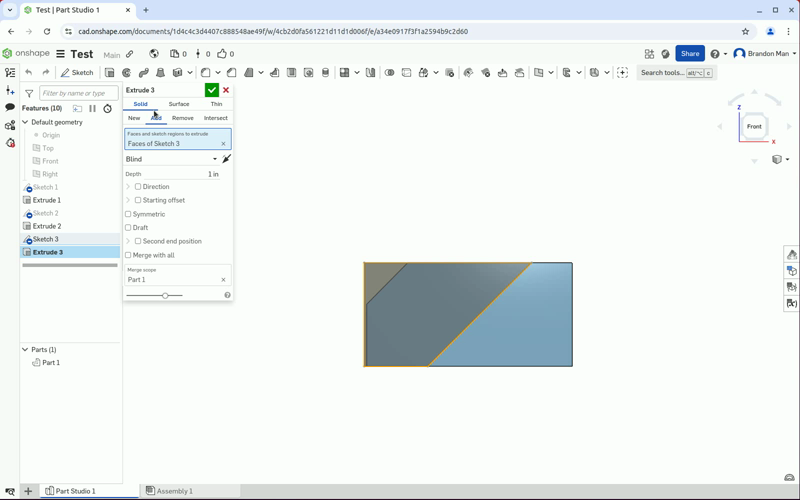
mouse_move(186, 120)
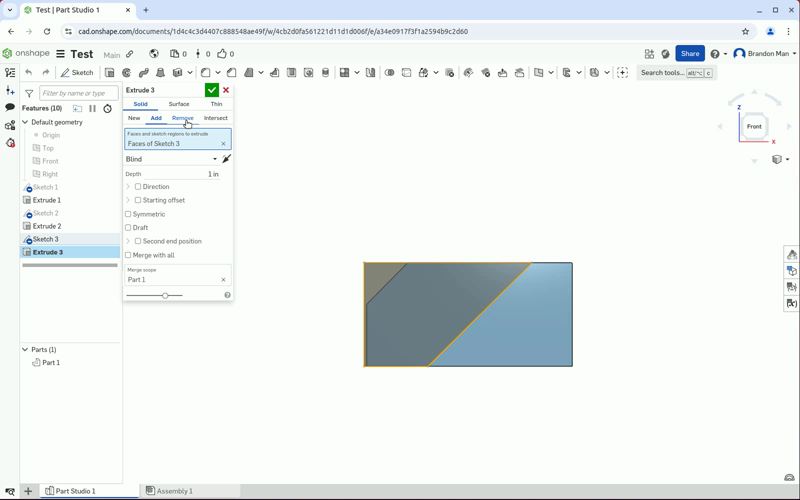
click(186, 120)
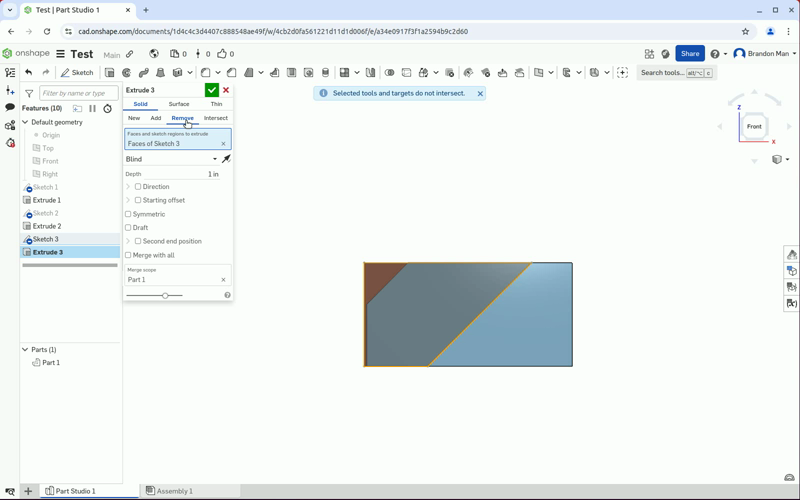
key(tab, 4)
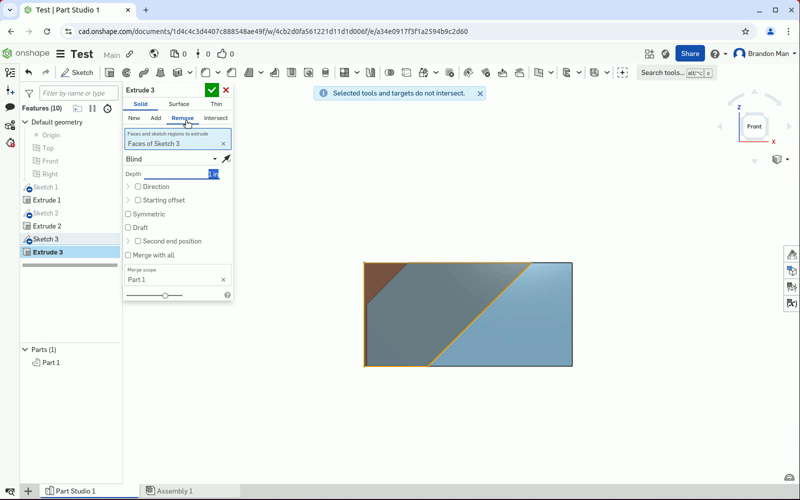
text(-6.258)
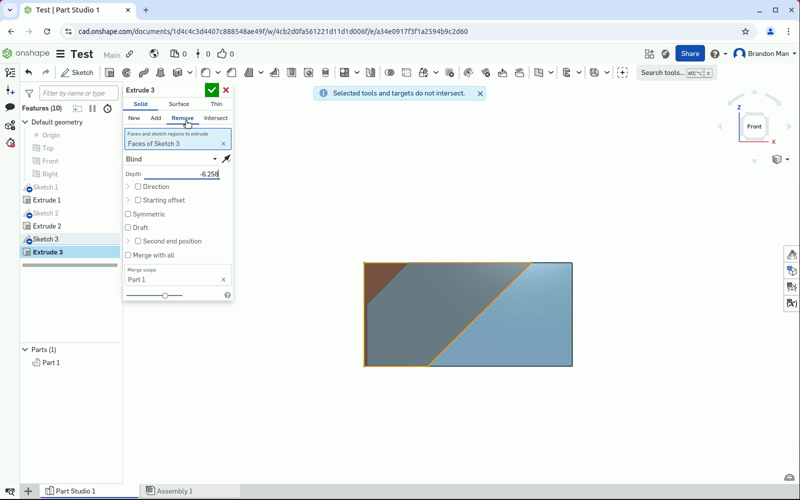
key(tab, 6)
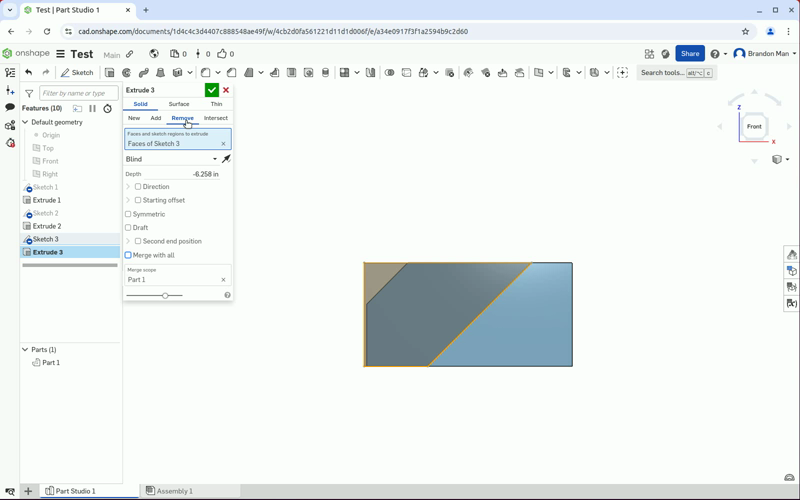
key(space)
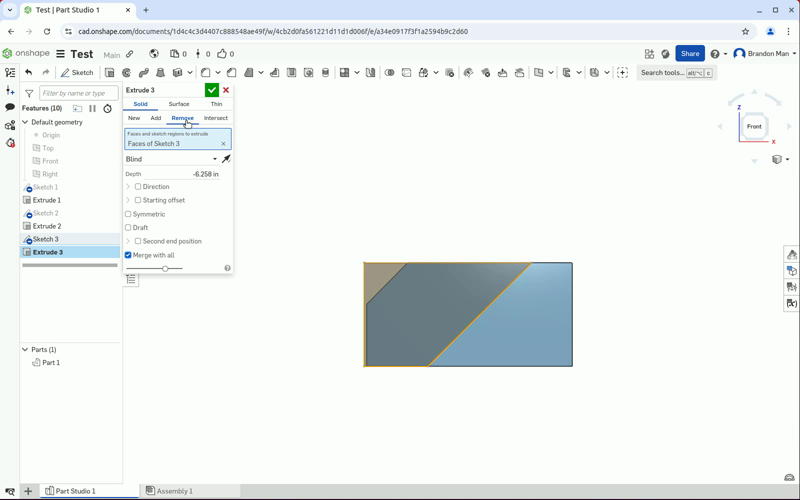
key(enter)
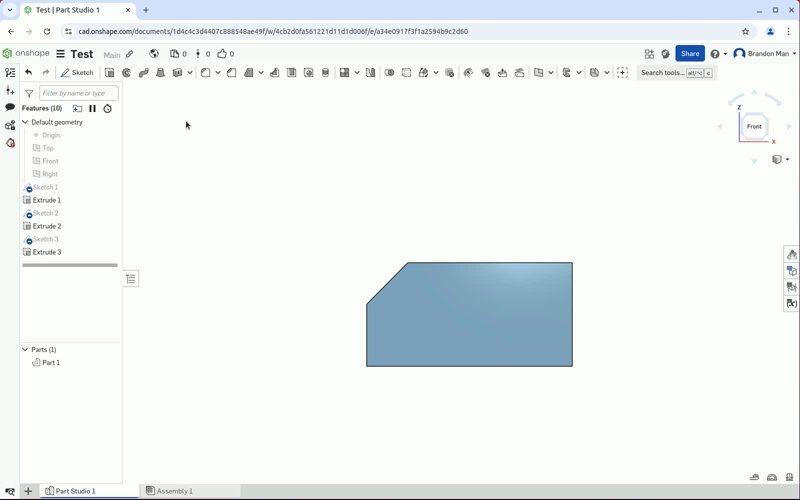
key(shift+h)
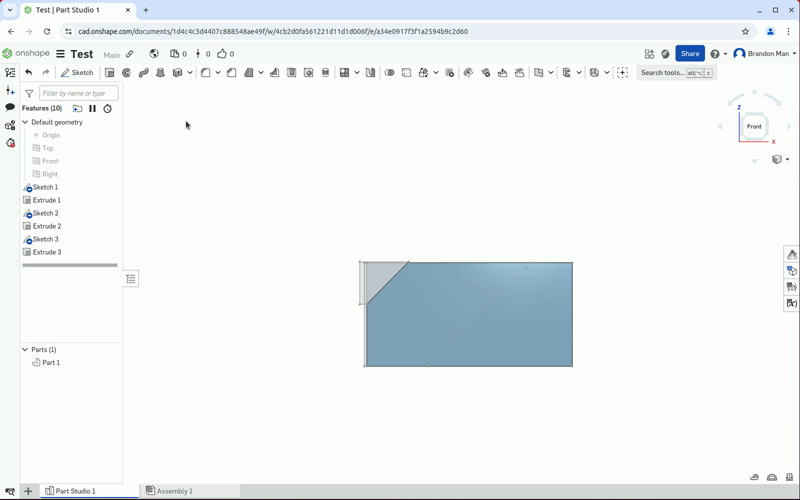
key(shift+h)
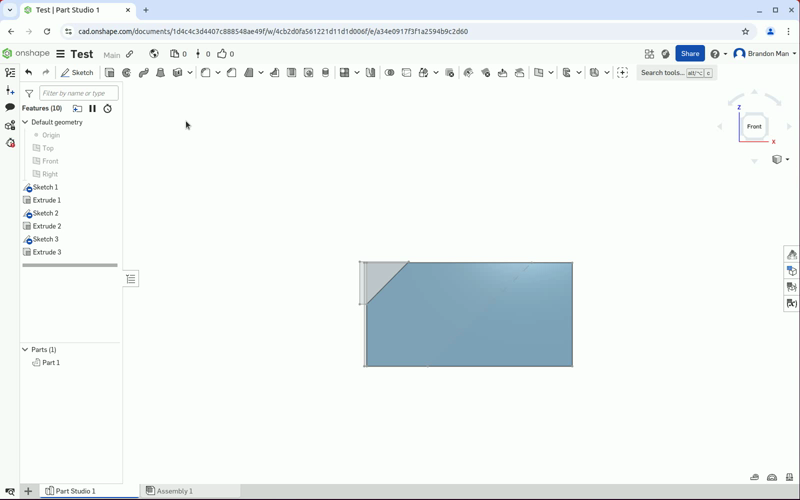
key(shift+7)
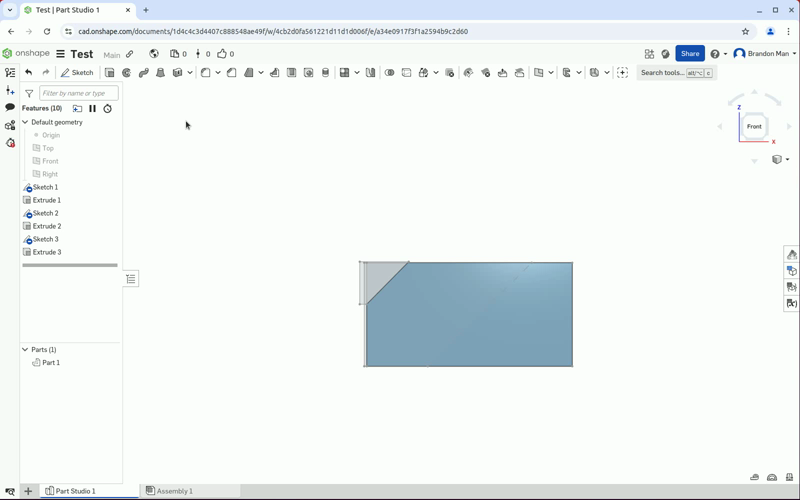
key(left, 2)
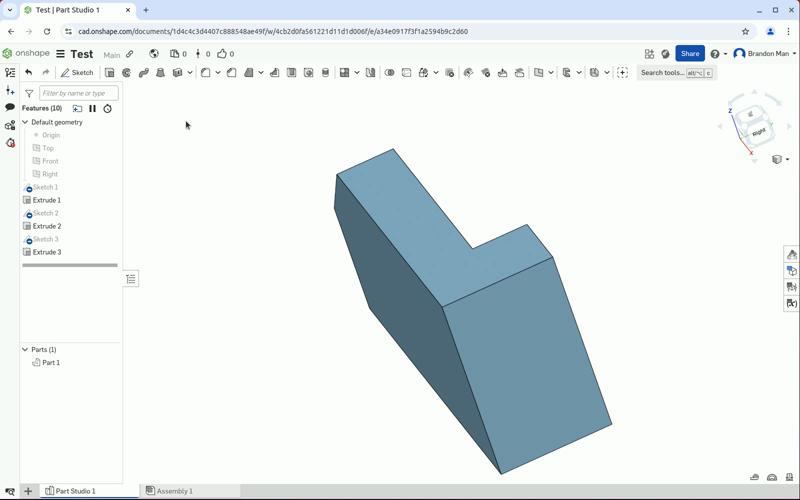
key(down, 2)
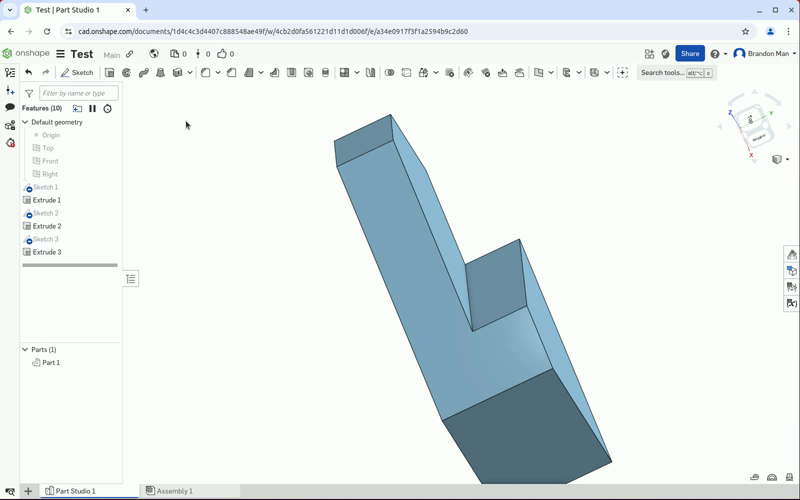
key(up, 2)
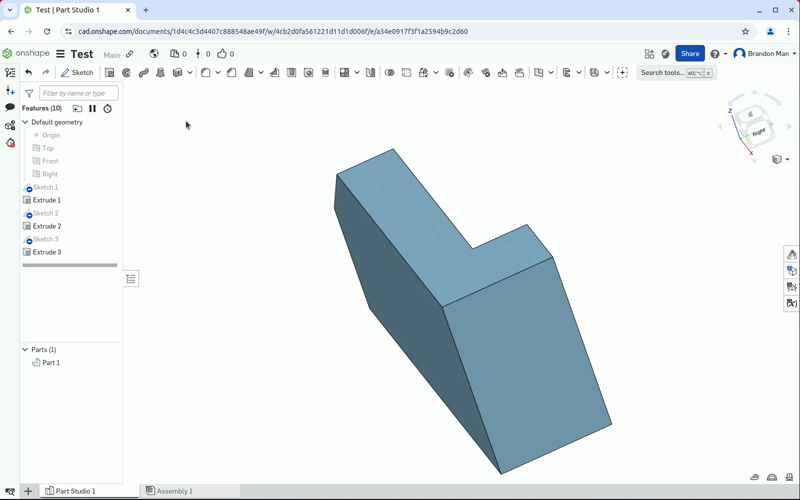
key(right, 2)
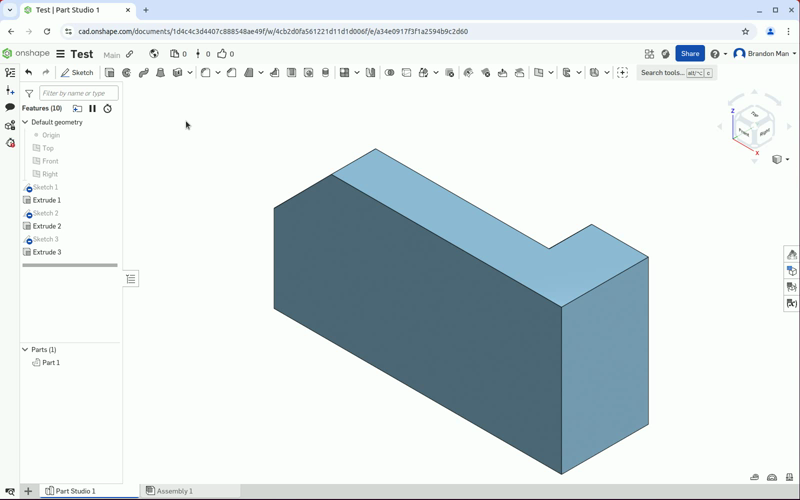
mouse_move(73, 189)
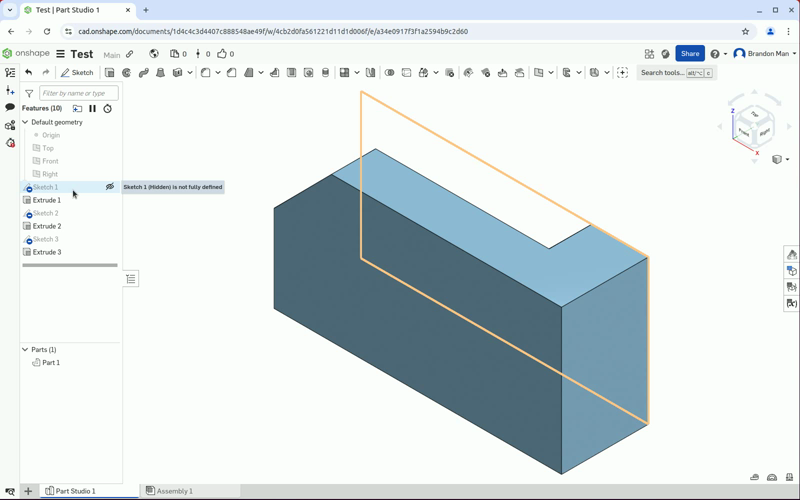
click(73, 189)